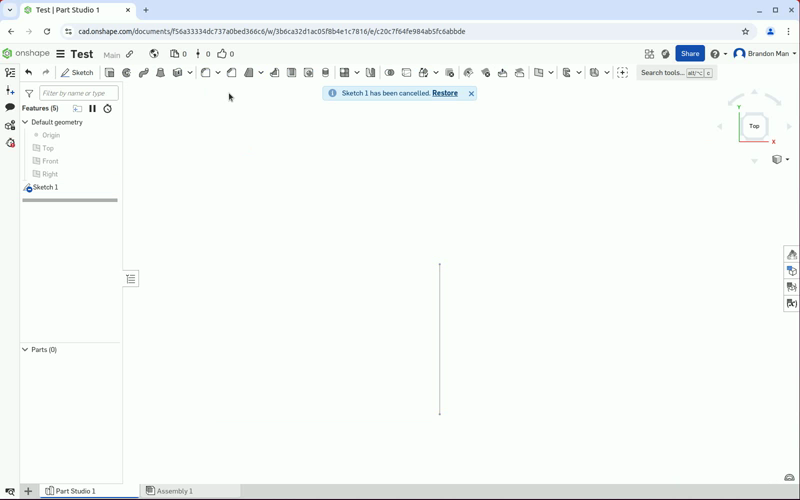
key(shift+h)
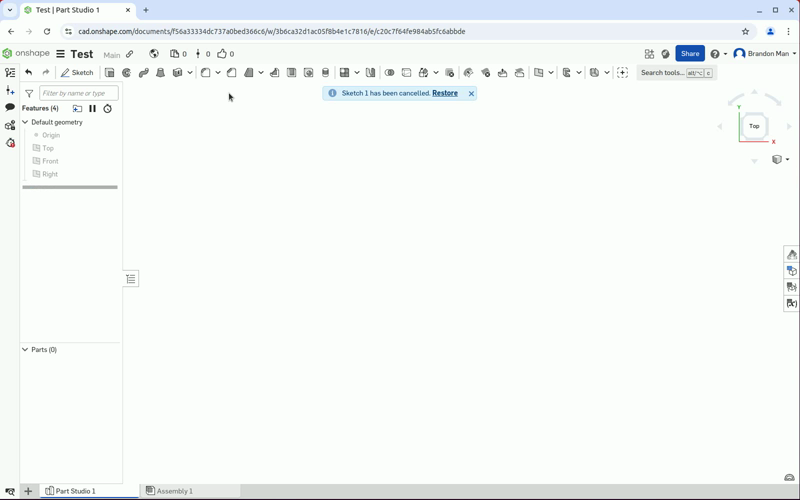
key(shift+s)
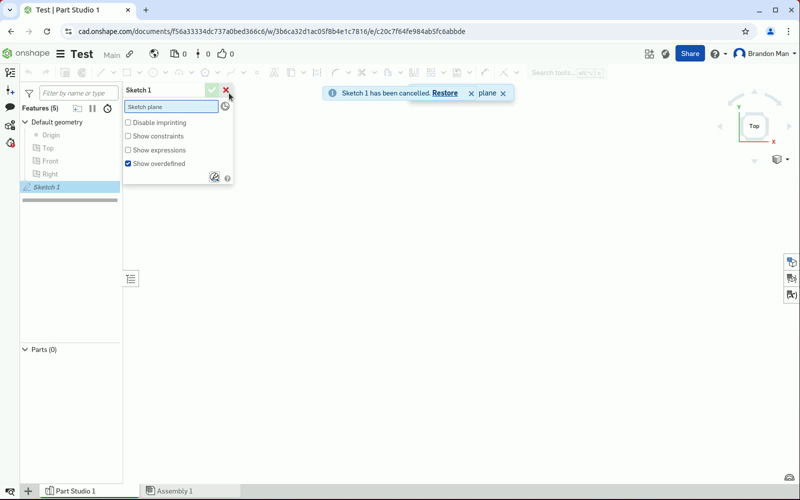
mouse_move(73, 150)
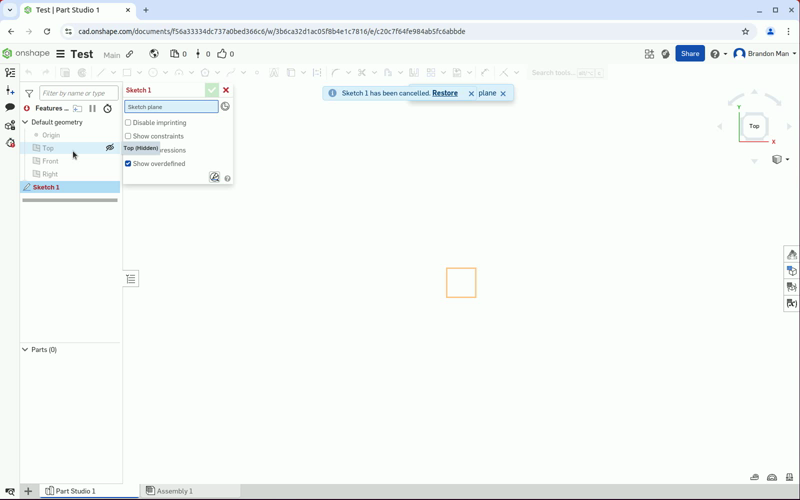
click(73, 150)
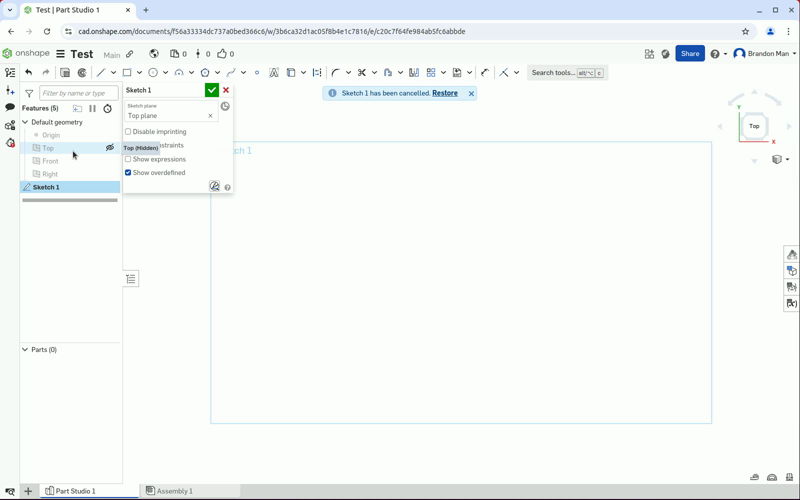
mouse_move(73, 352)
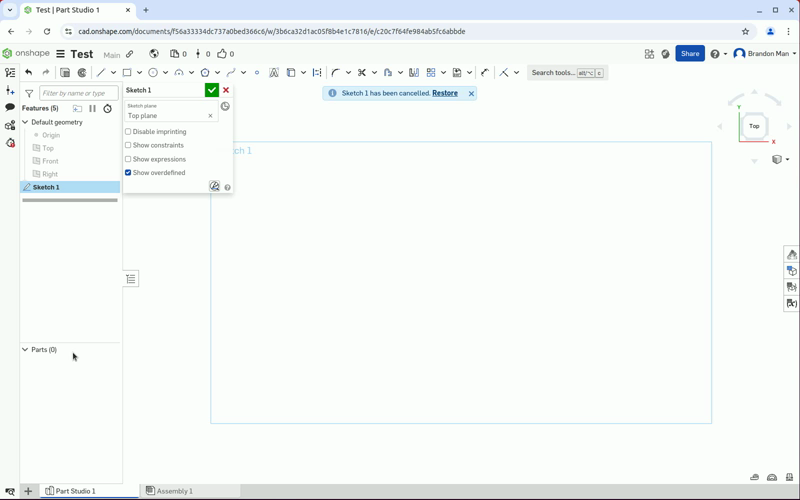
key(y)
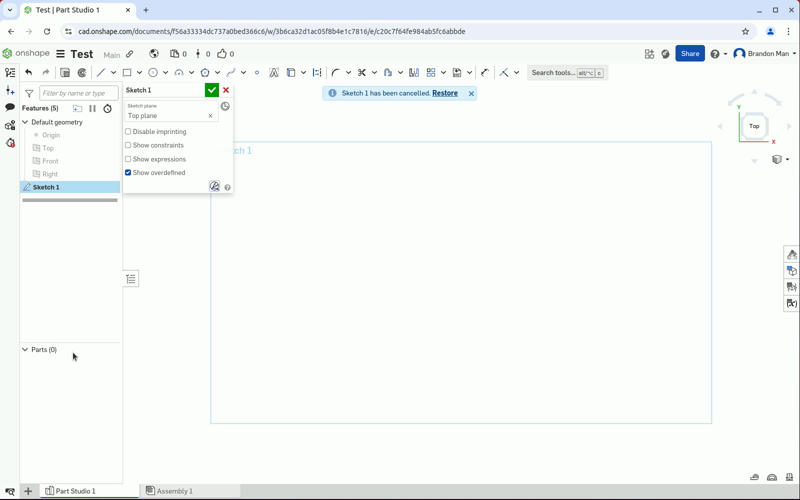
key(l)
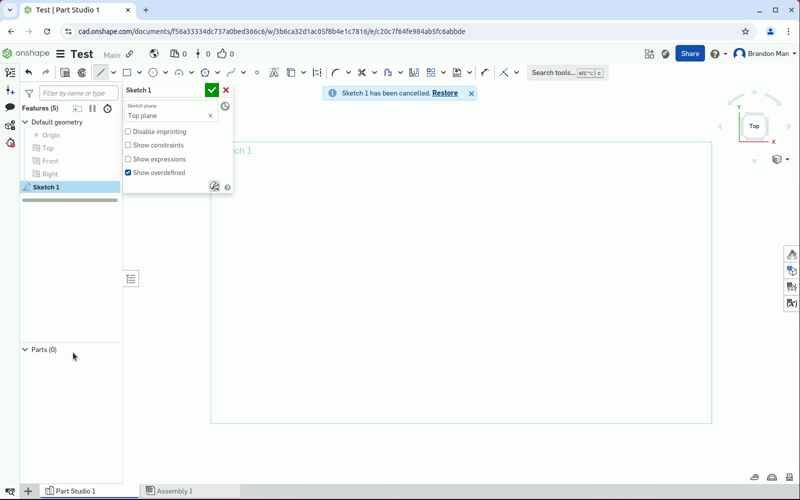
key_down(shift)
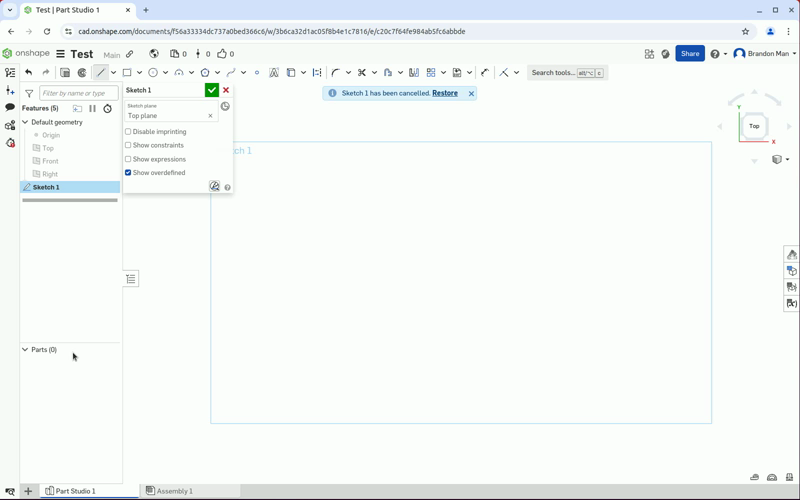
mouse_move(427, 292)
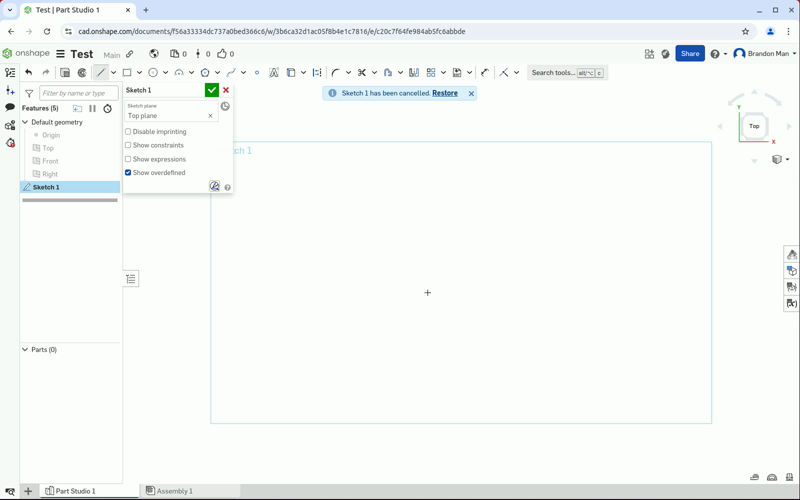
click(427, 292)
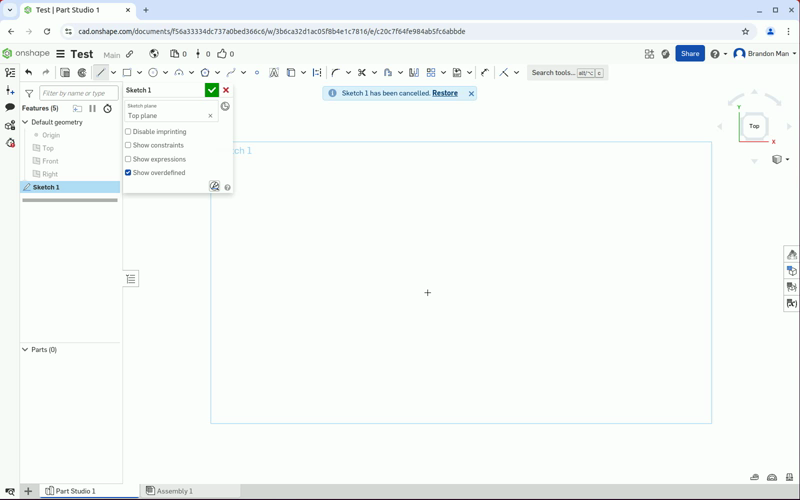
key_up(shift)
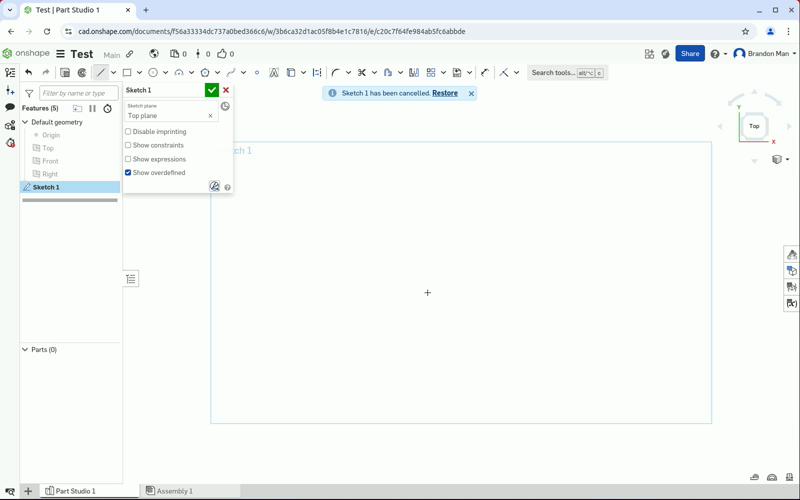
key_down(shift)
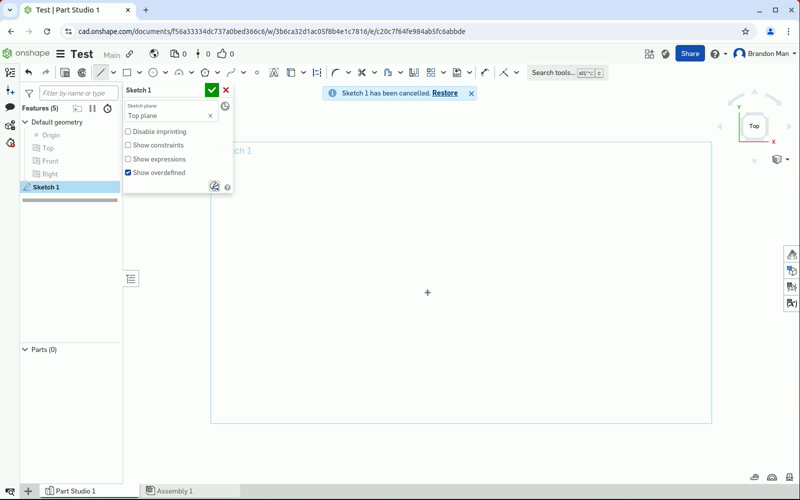
mouse_move(573, 292)
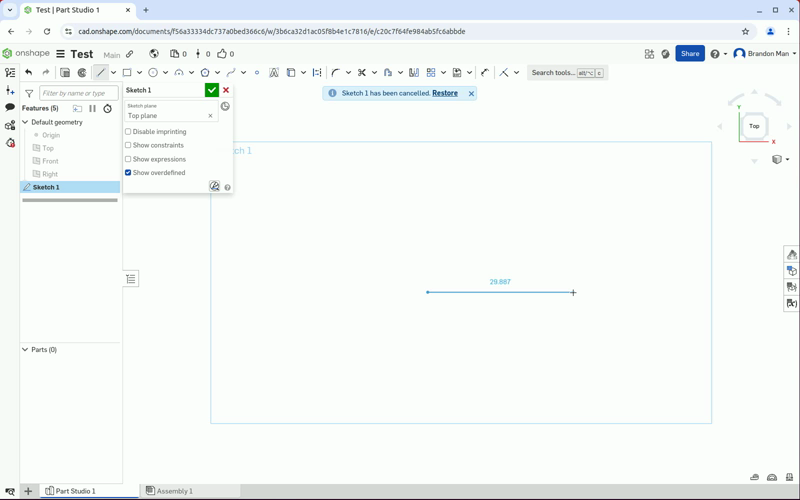
click(573, 292)
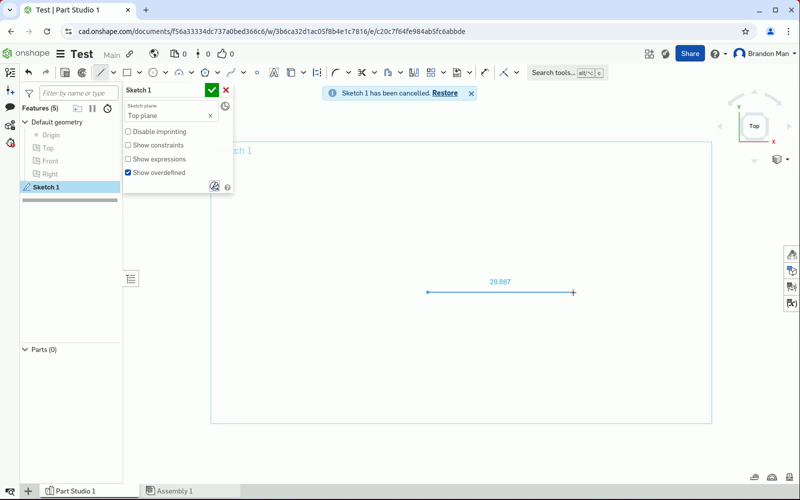
key_up(shift)
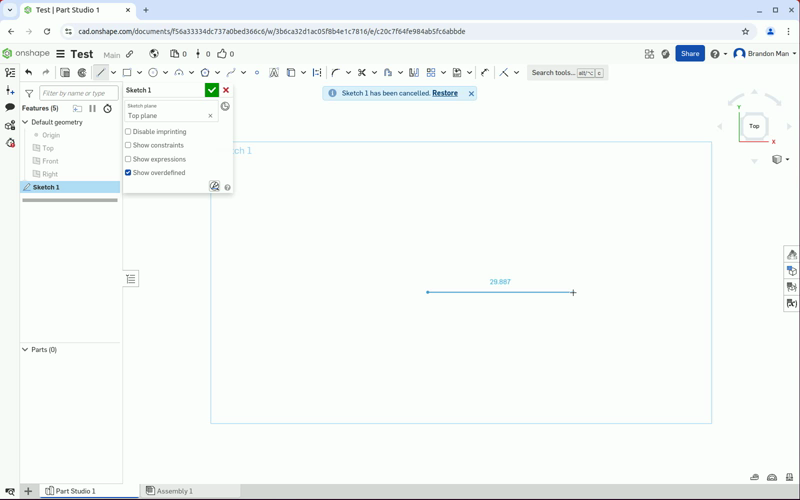
key_down(shift)
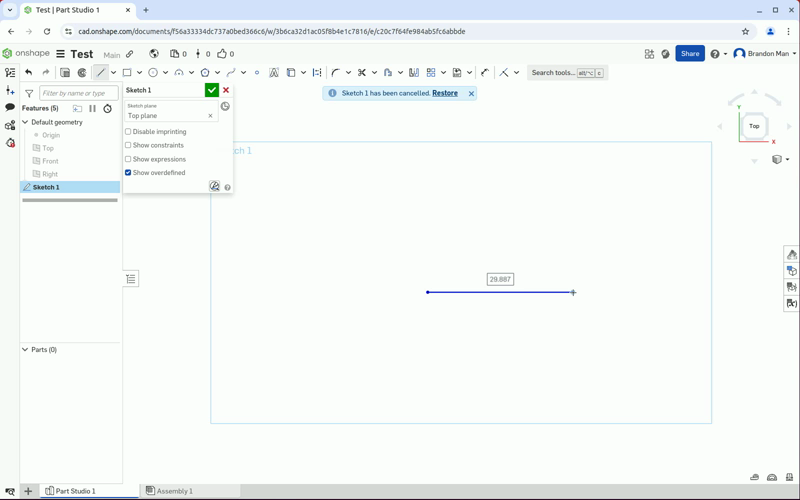
mouse_move(589, 292)
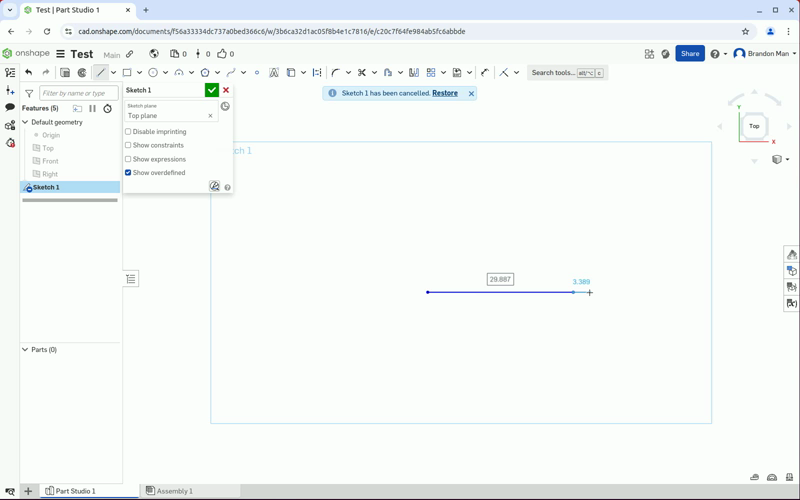
mouse_move(573, 273)
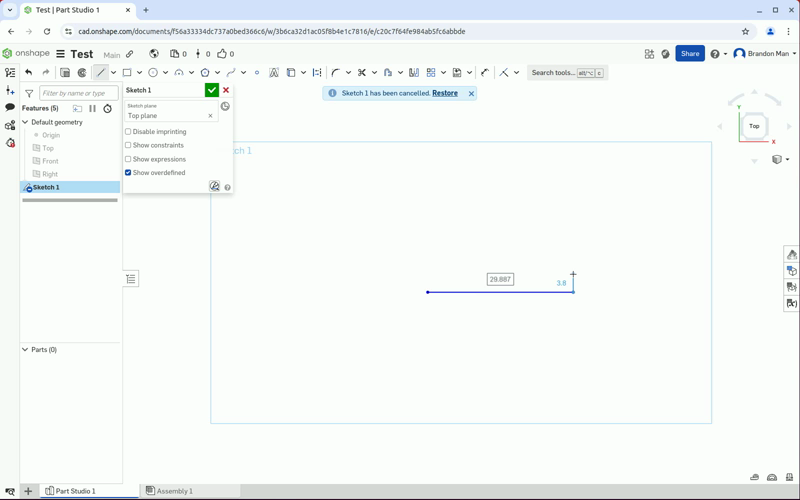
click(573, 273)
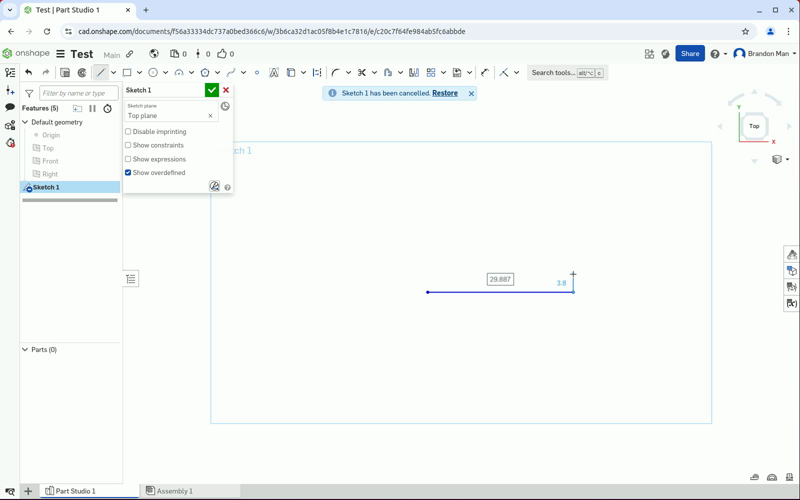
key_up(shift)
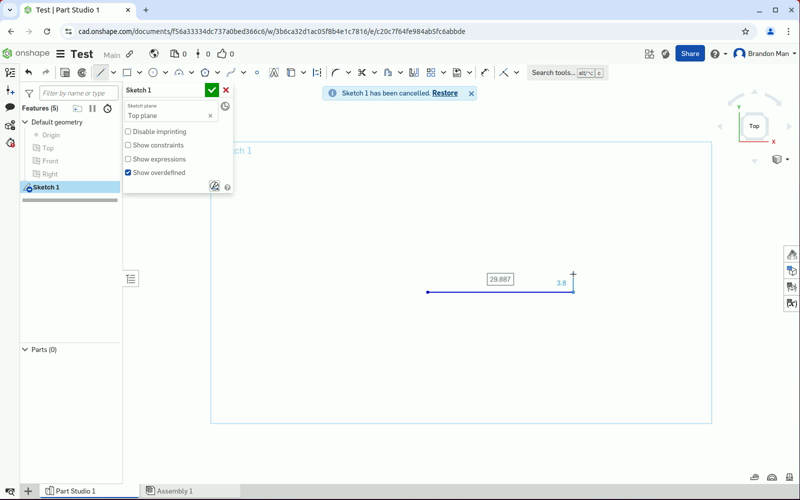
key_down(shift)
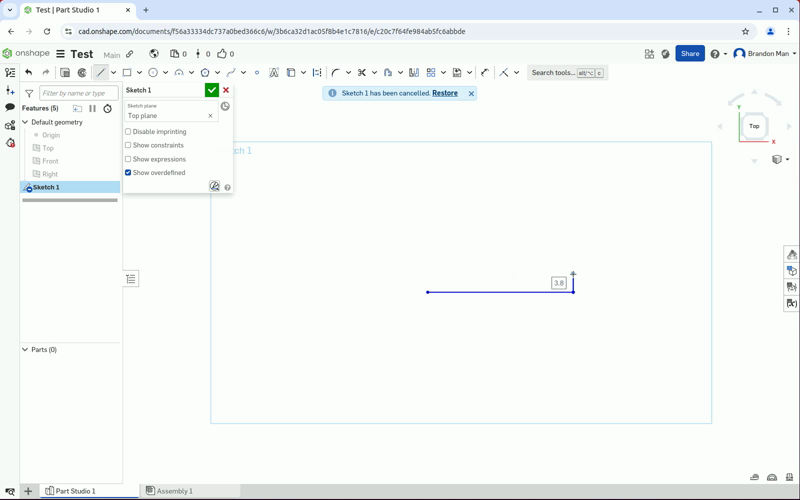
mouse_move(427, 273)
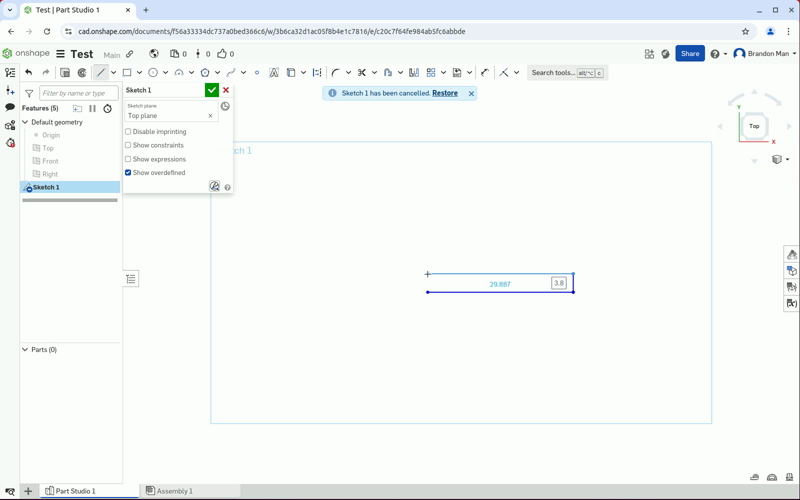
click(427, 273)
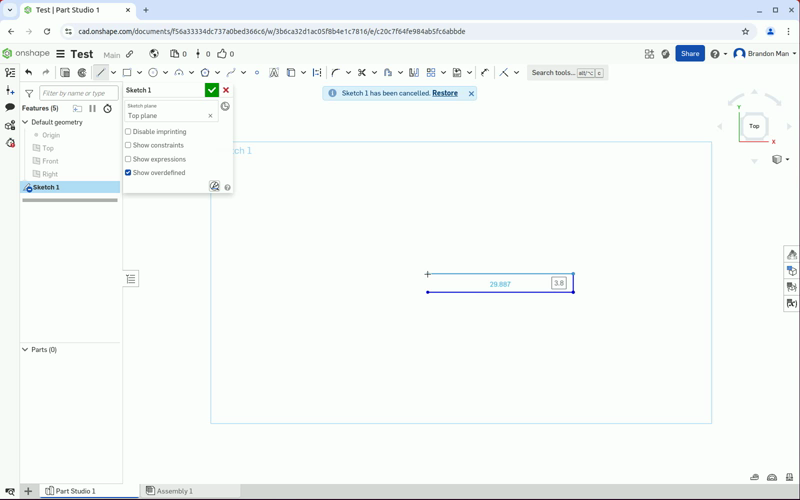
key_up(shift)
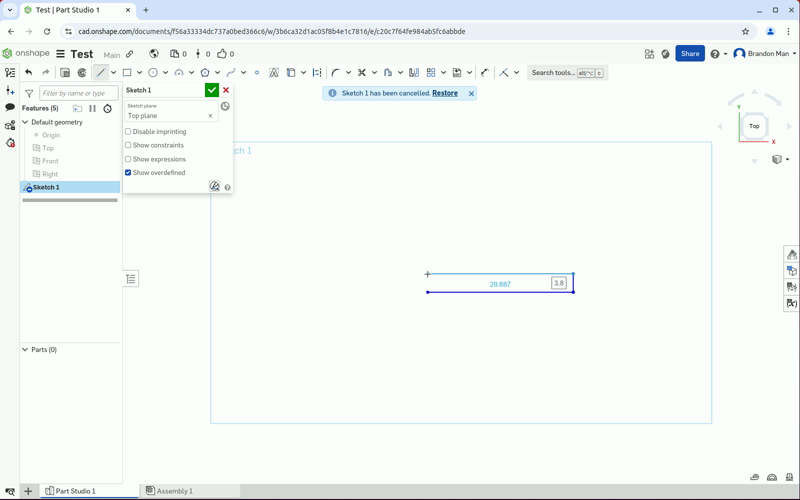
mouse_move(457, 273)
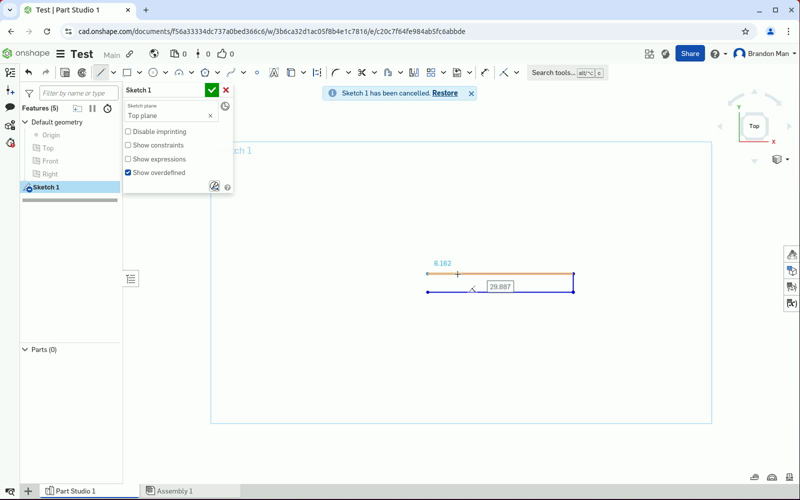
key_down(shift)
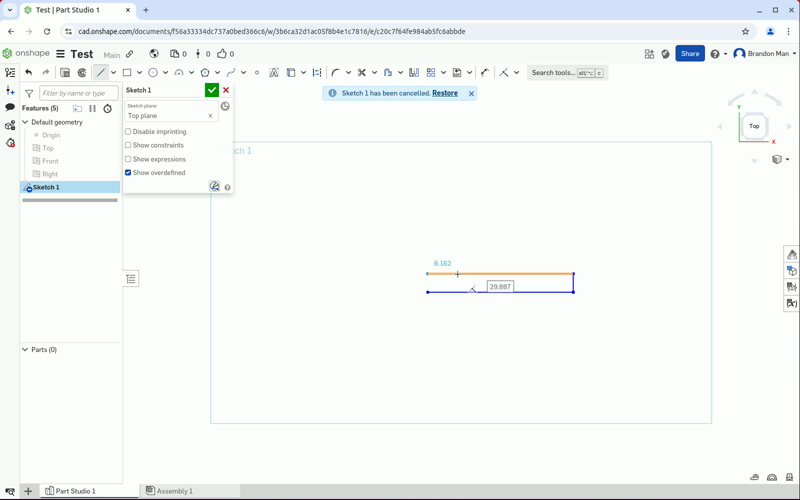
mouse_move(427, 292)
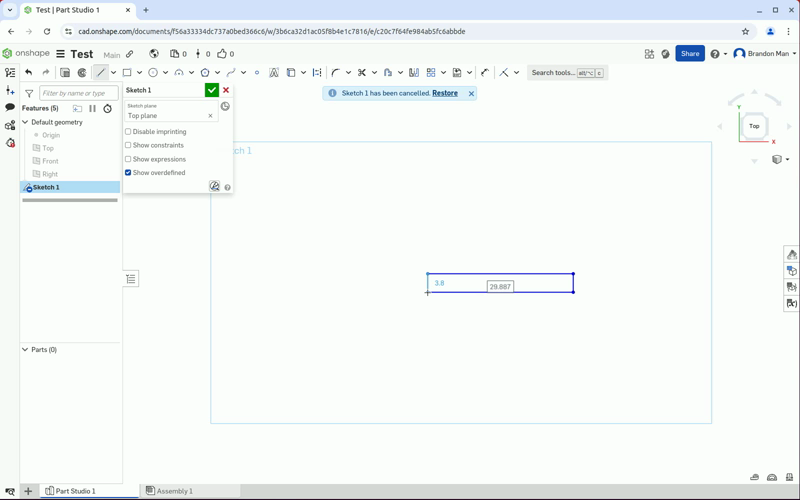
key_up(shift)
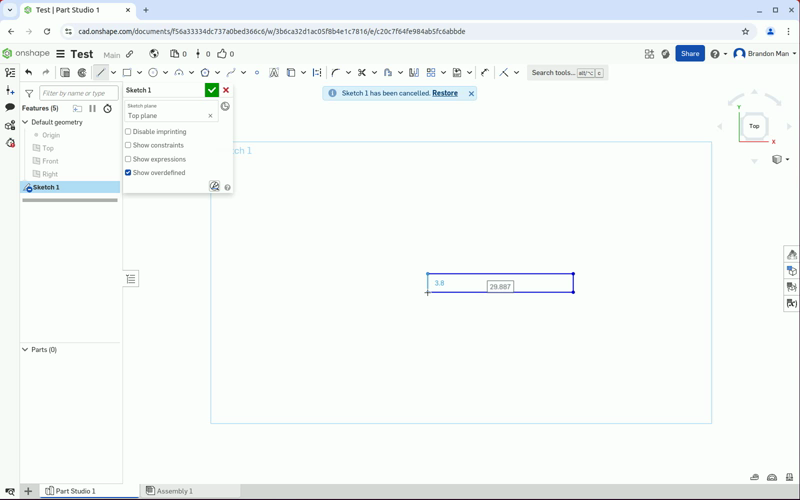
click(427, 292)
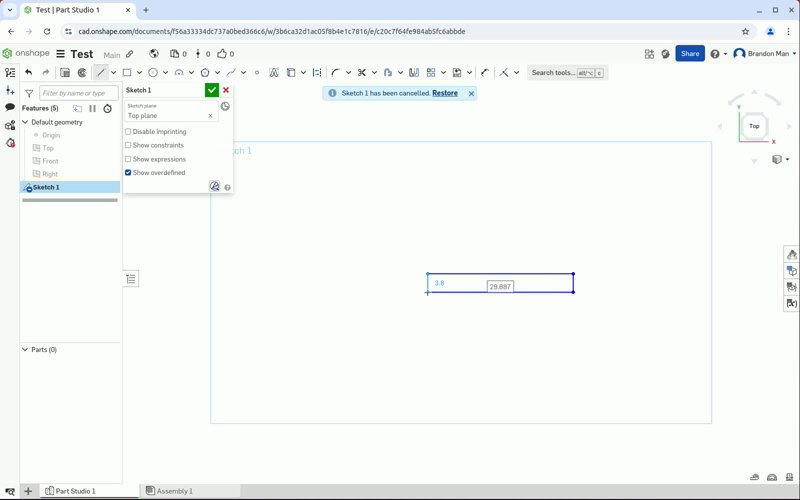
key(esc)
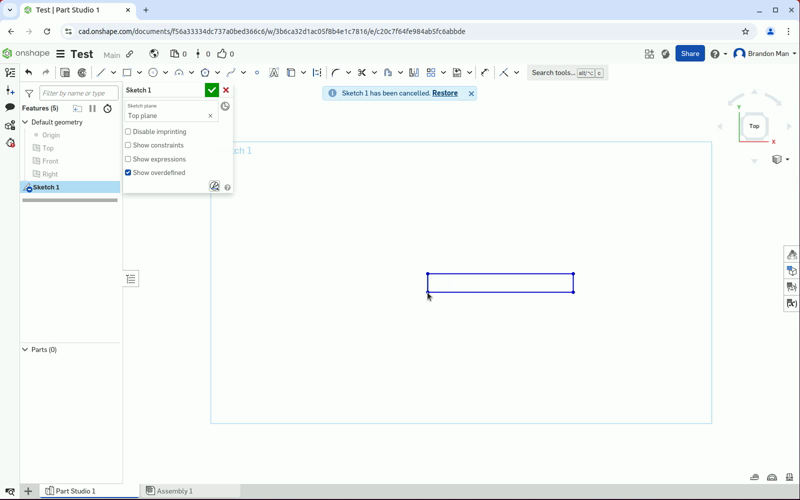
mouse_move(562, 282)
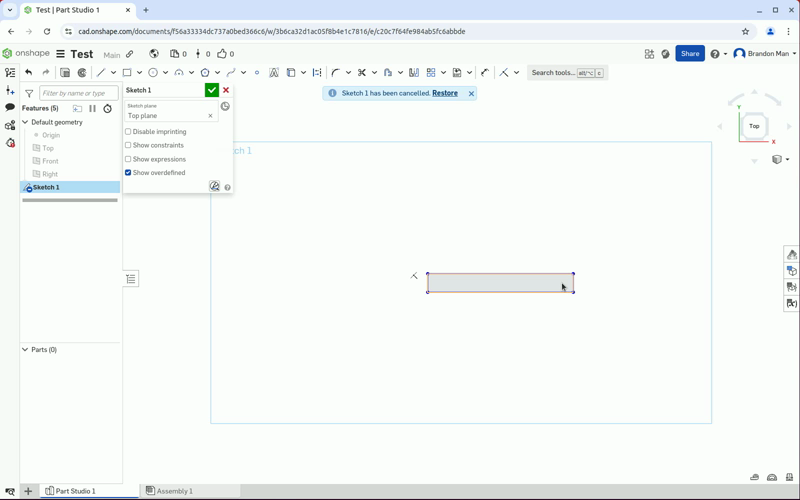
click(562, 282)
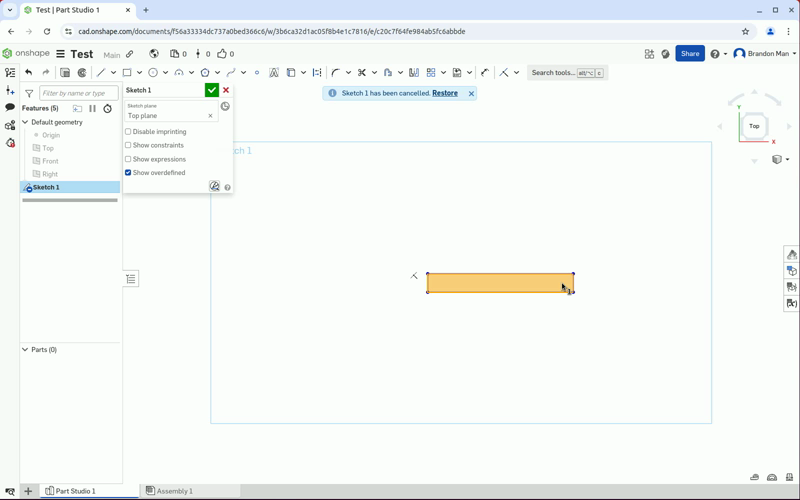
mouse_move(73, 352)
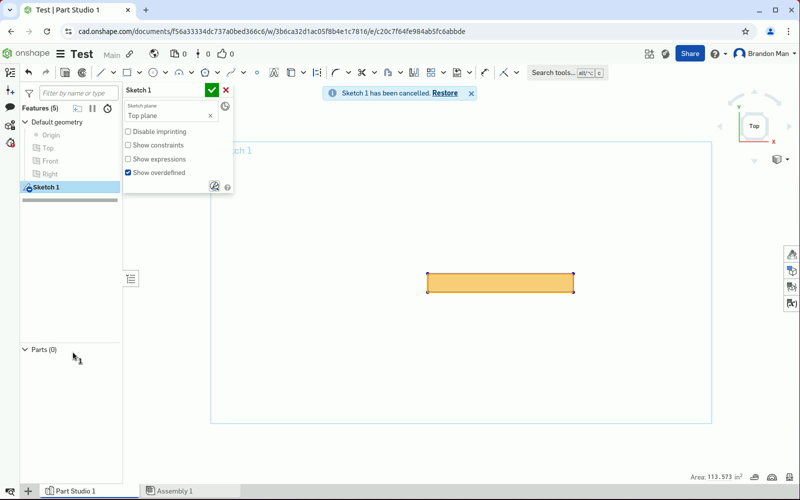
key(shift+y)
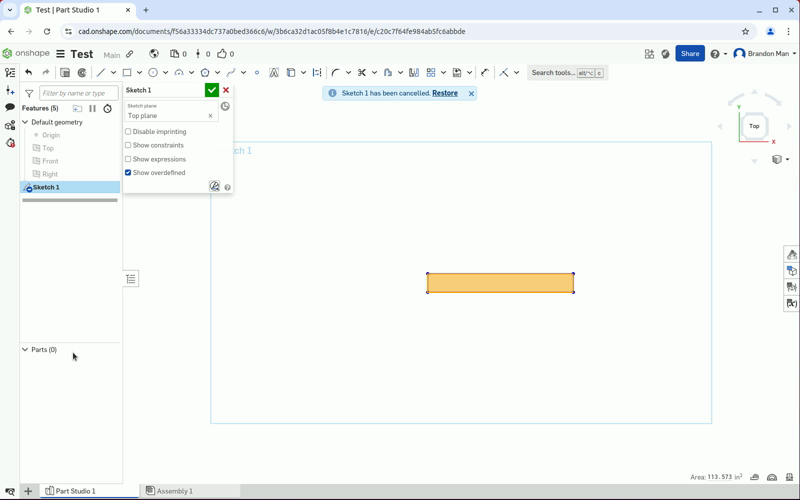
key(shift+e)
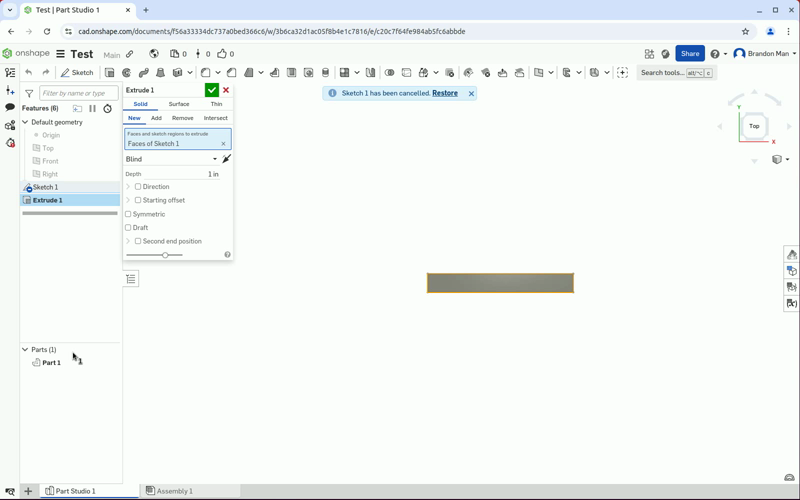
mouse_move(143, 106)
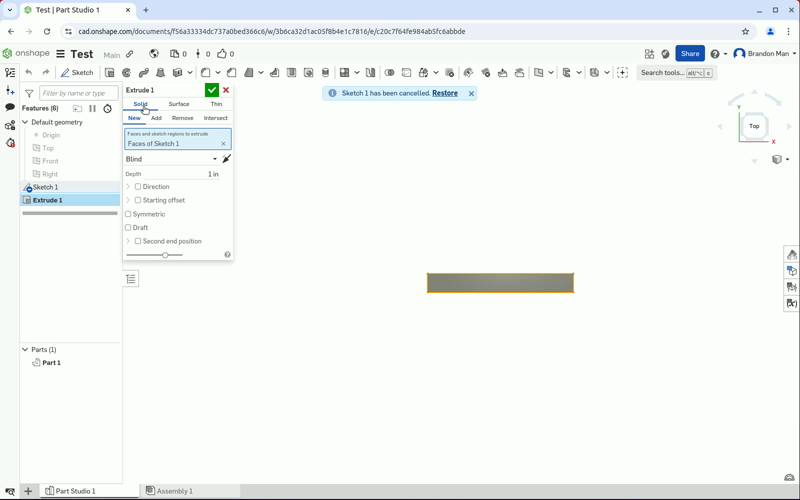
click(143, 106)
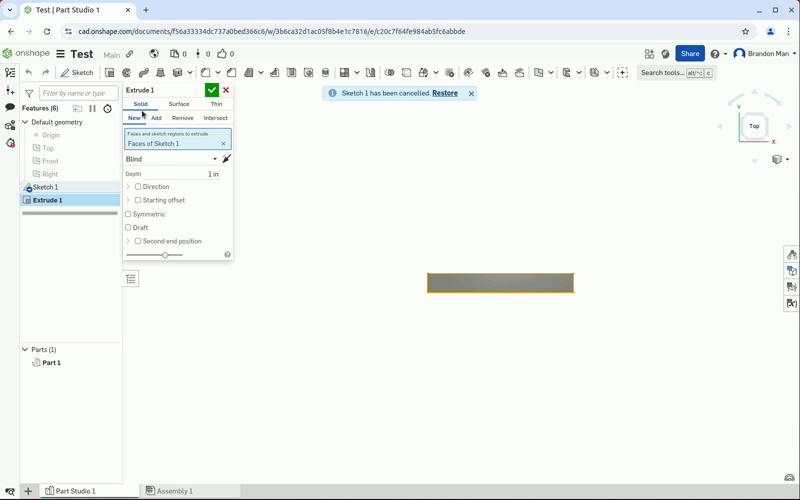
mouse_move(137, 120)
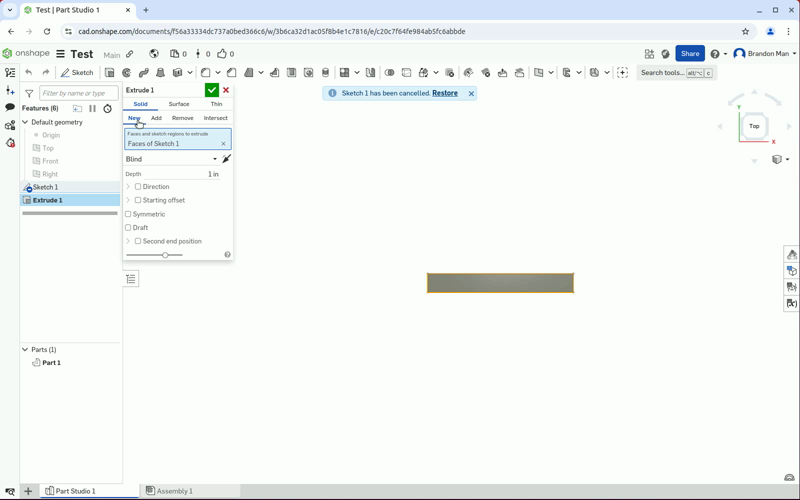
click(137, 120)
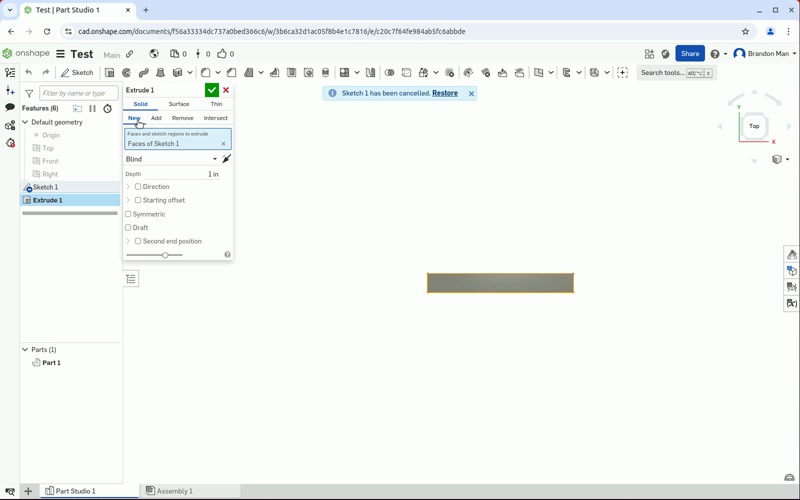
key(tab, 4)
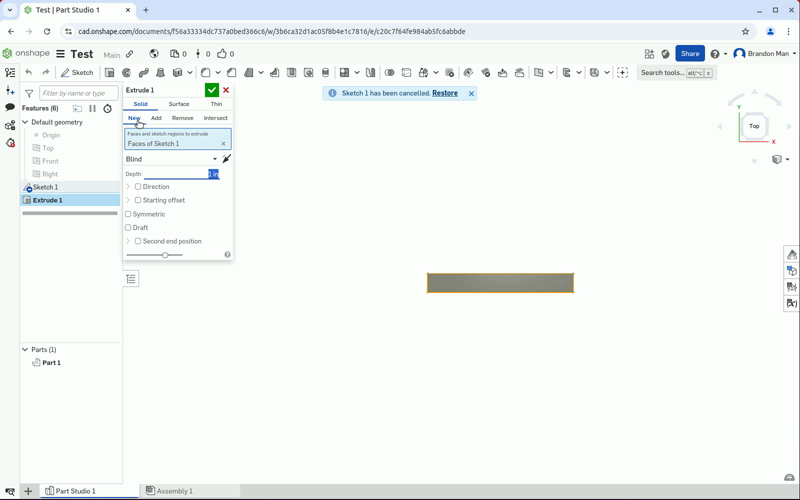
text(1.926)
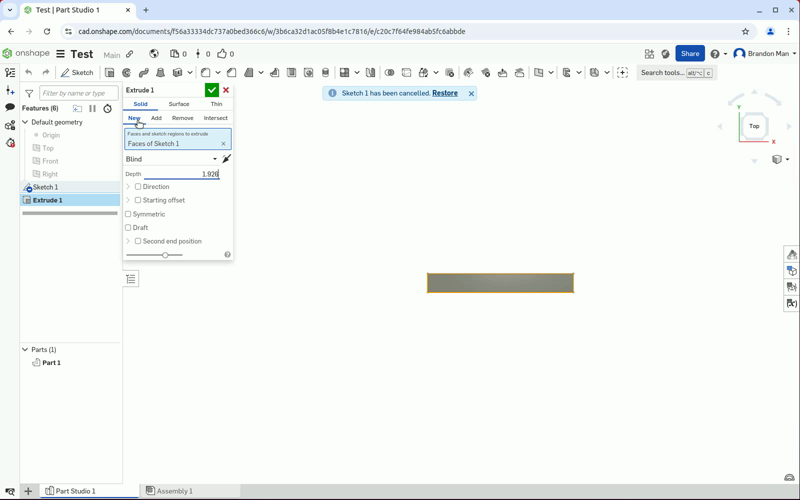
key(enter)
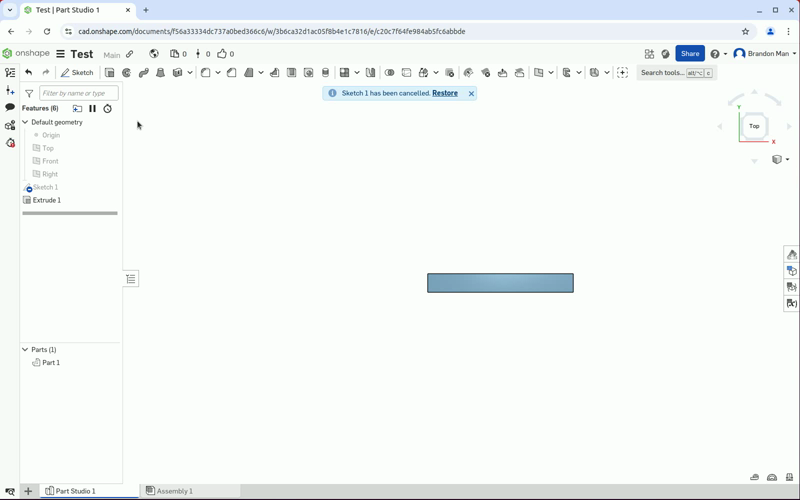
key(shift+h)
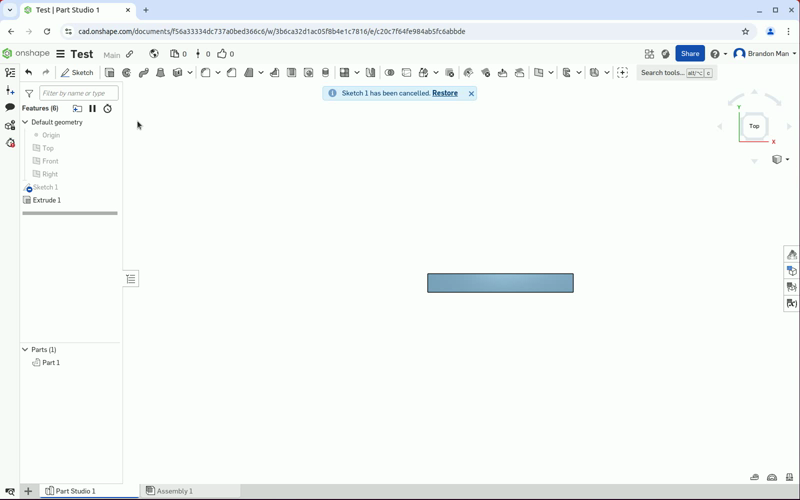
key(shift+h)
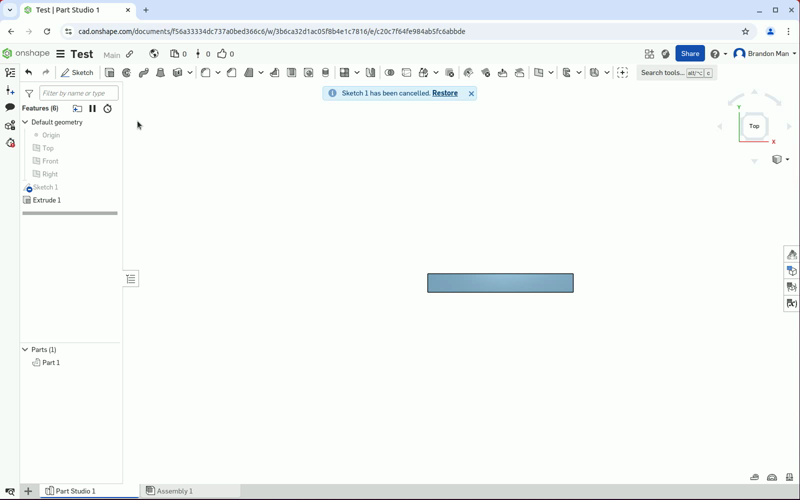
mouse_move(73, 189)
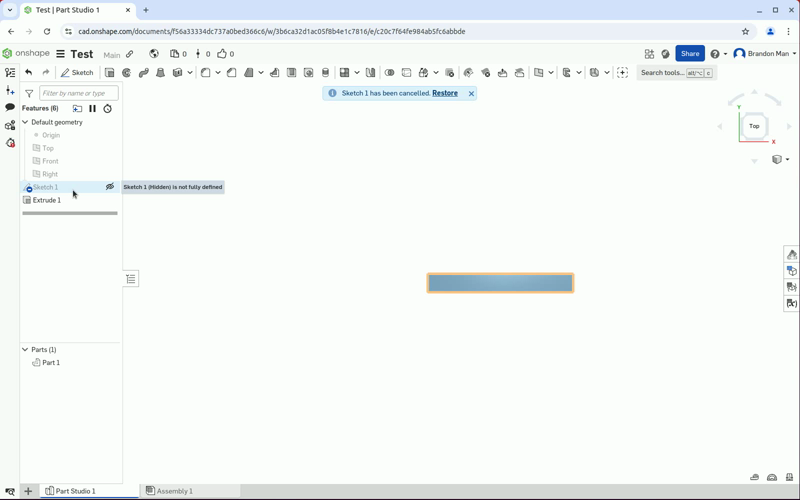
click(73, 189)
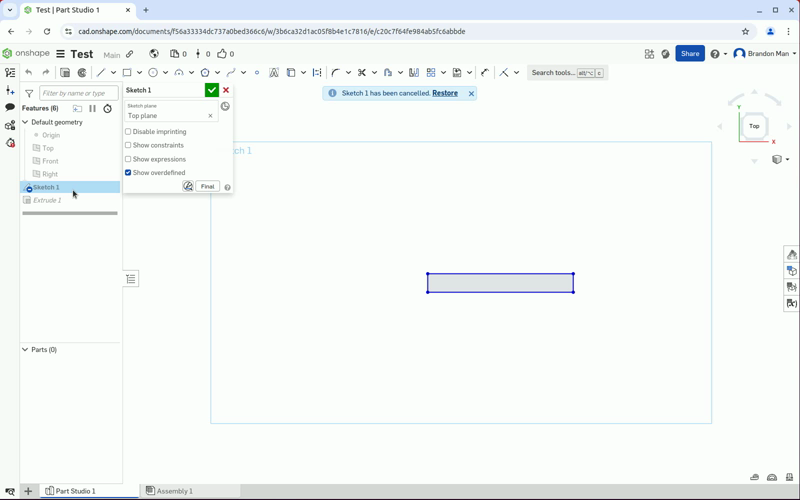
mouse_move(229, 92)
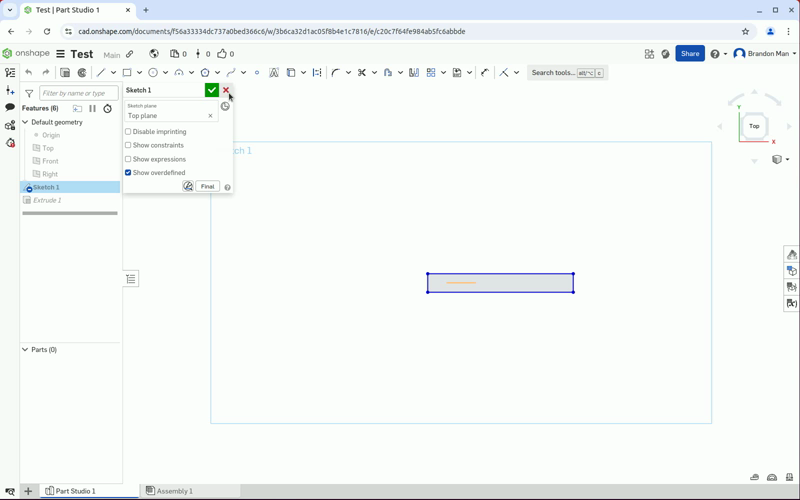
click(229, 92)
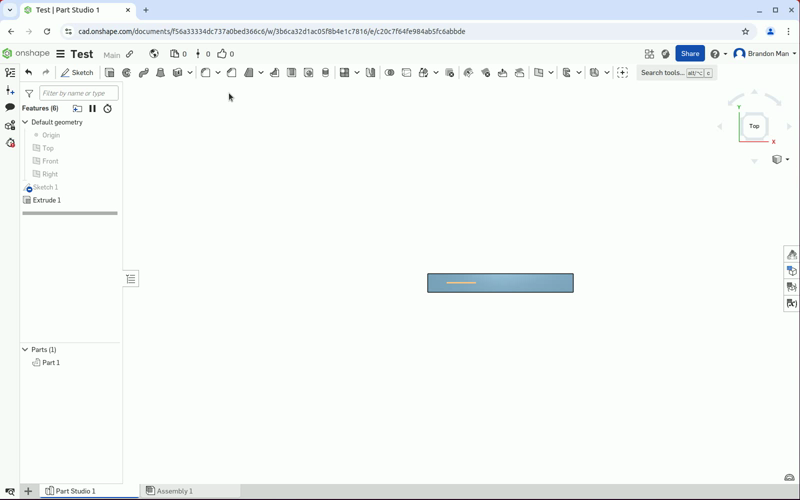
mouse_move(541, 75)
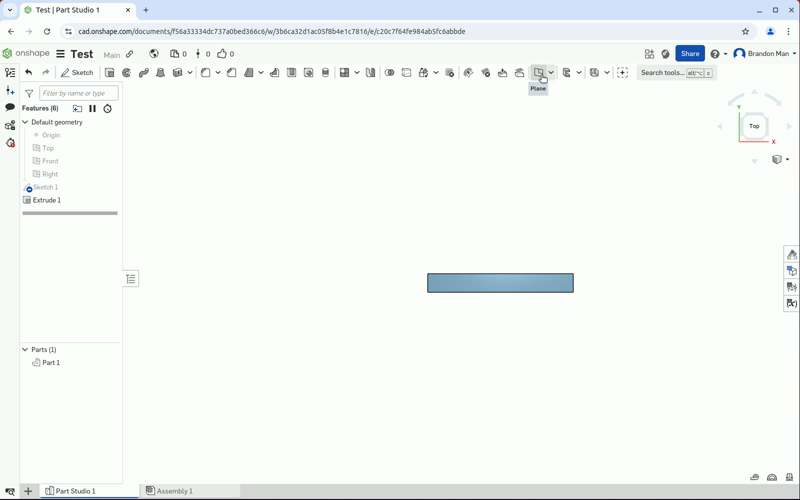
click(541, 75)
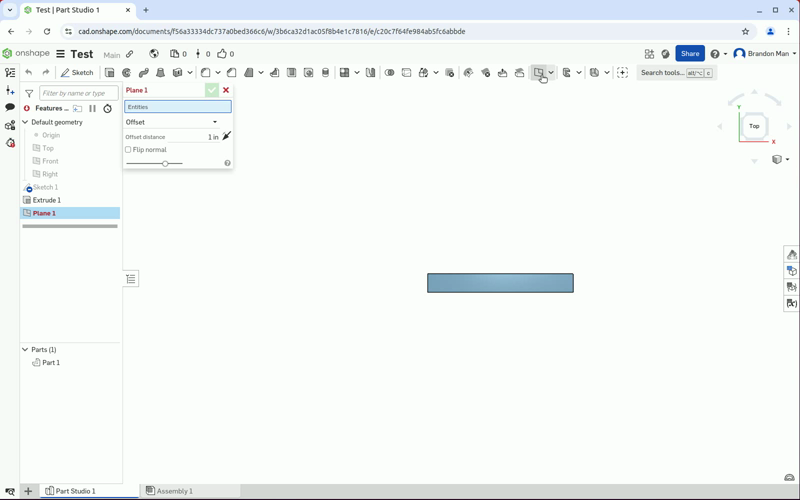
mouse_move(73, 150)
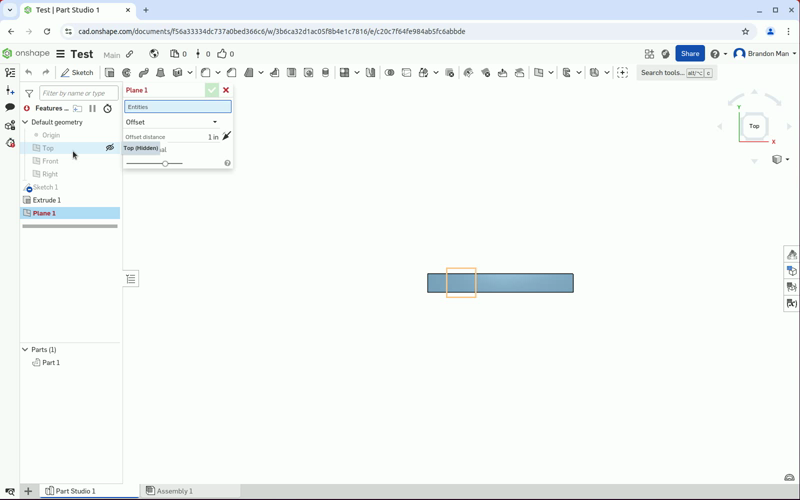
click(73, 150)
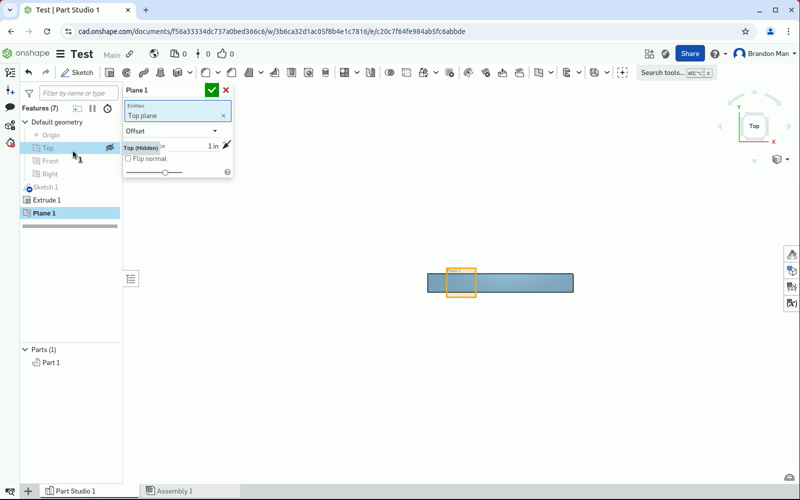
key(tab, 2)
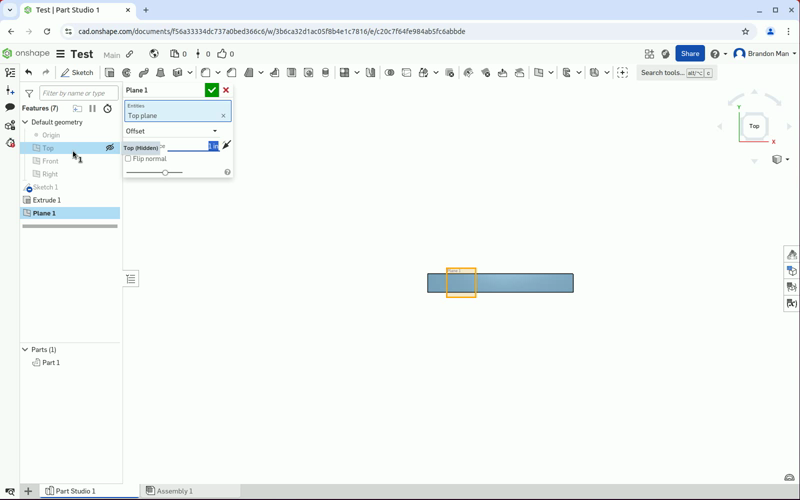
text(1.91)
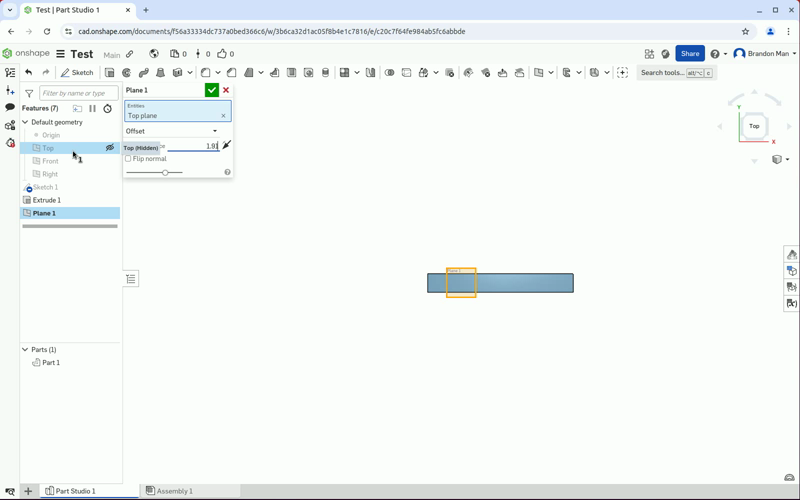
key(enter, 2)
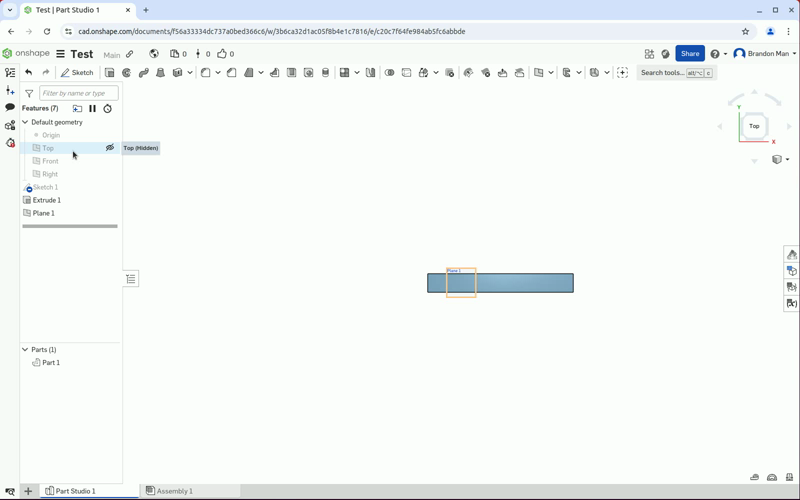
key(shift+s)
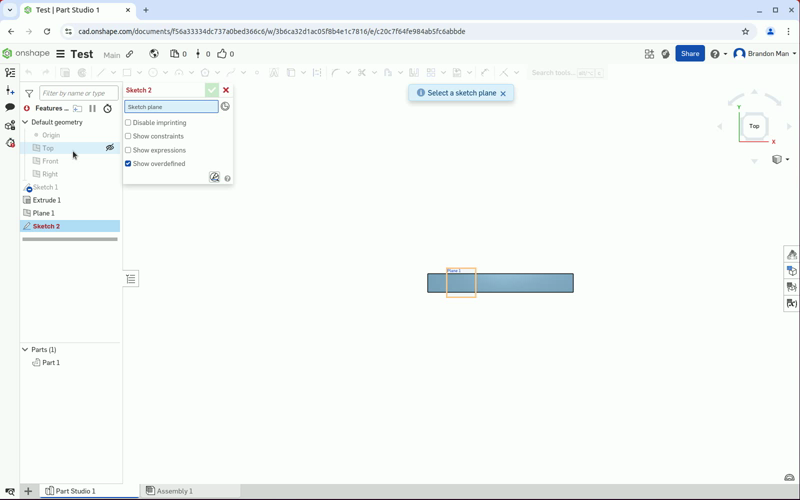
mouse_move(73, 215)
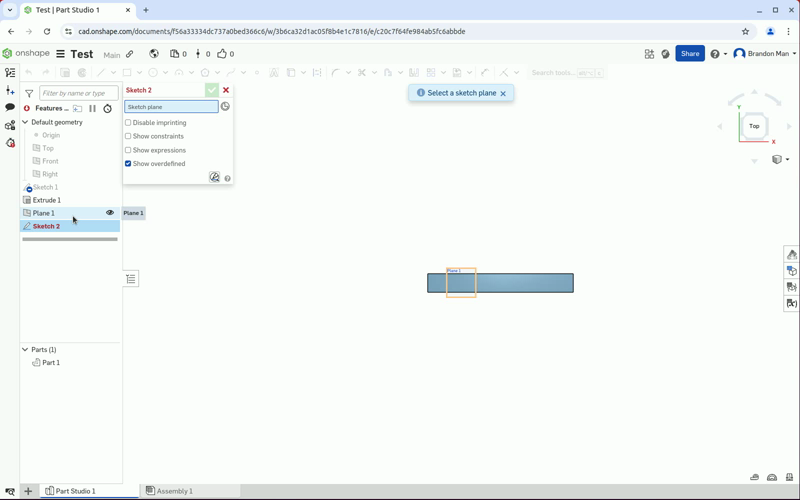
click(73, 215)
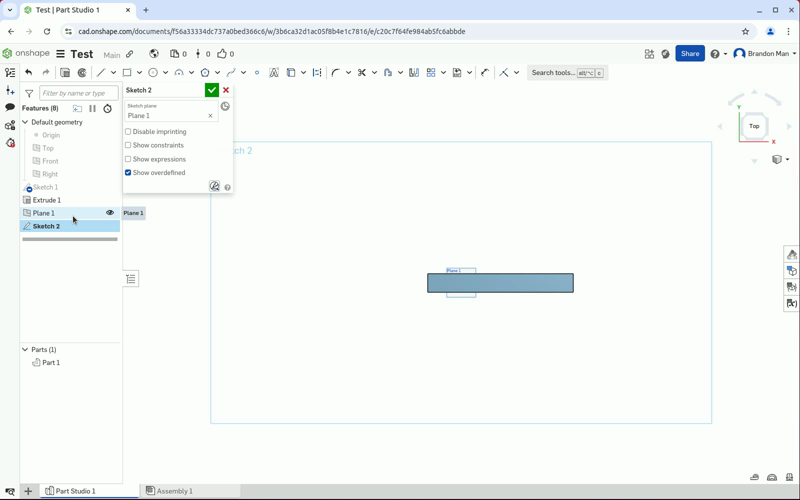
mouse_move(73, 352)
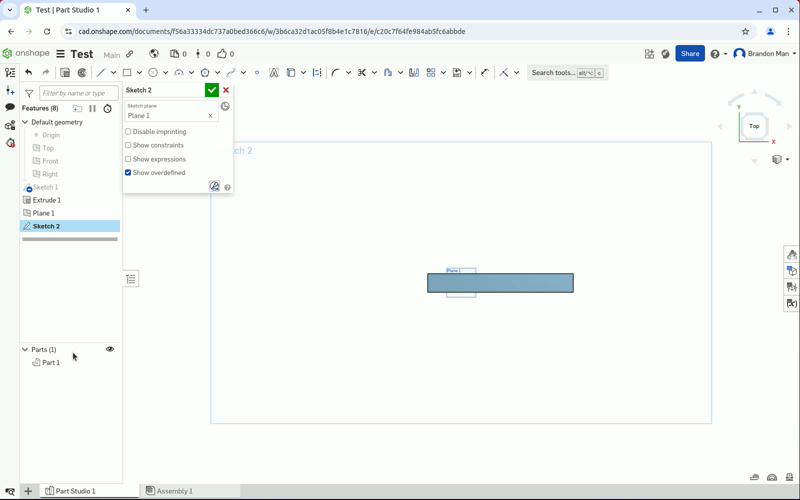
key(y)
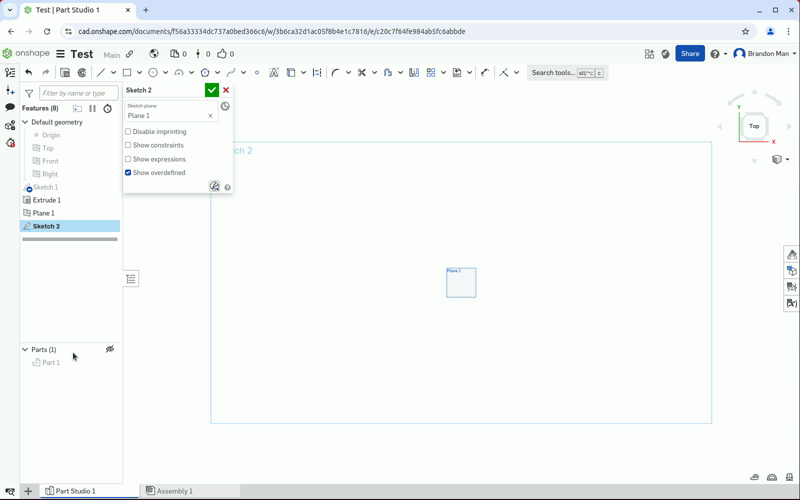
key(c)
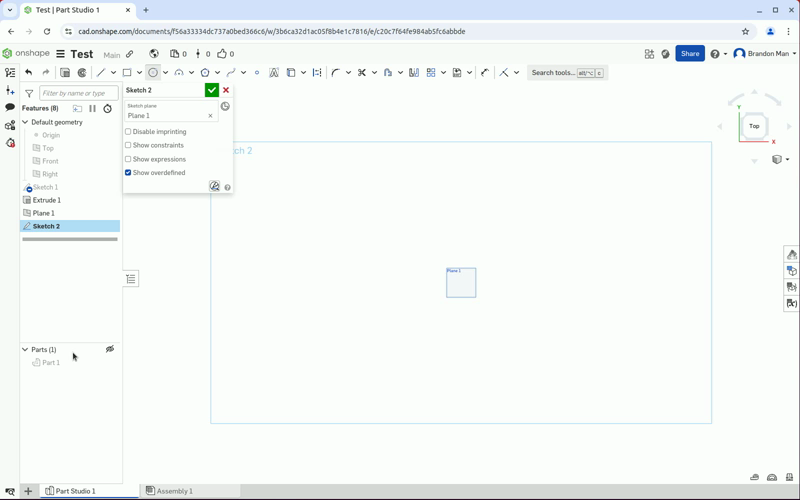
key_down(shift)
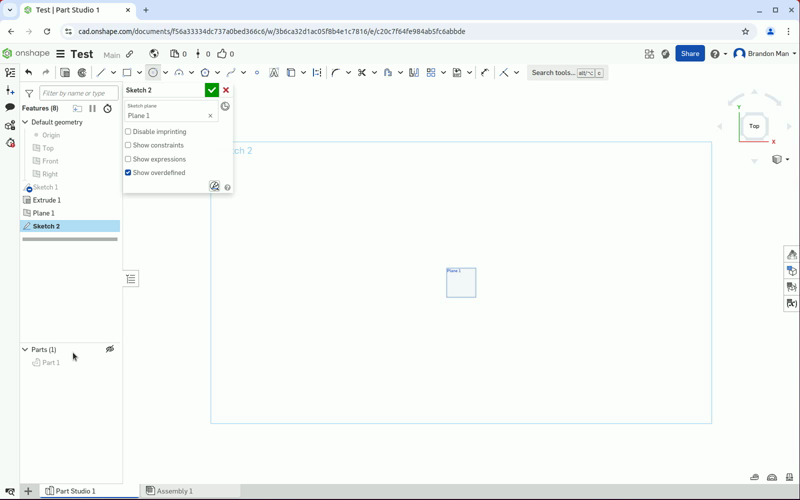
mouse_move(525, 282)
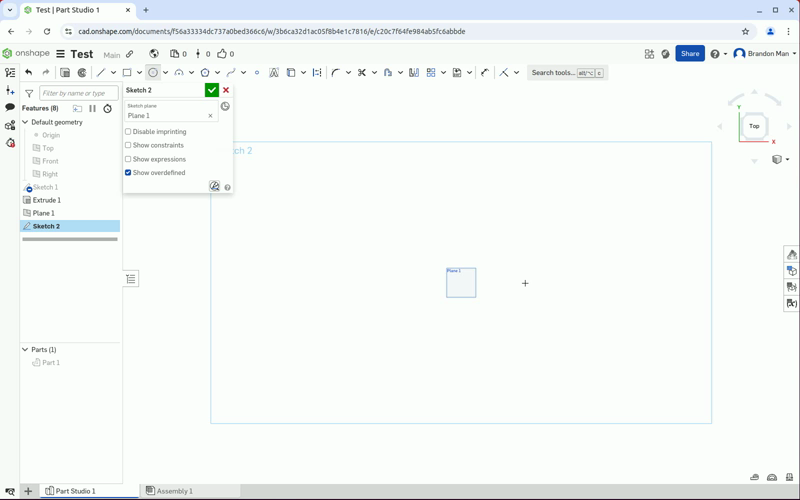
click(525, 282)
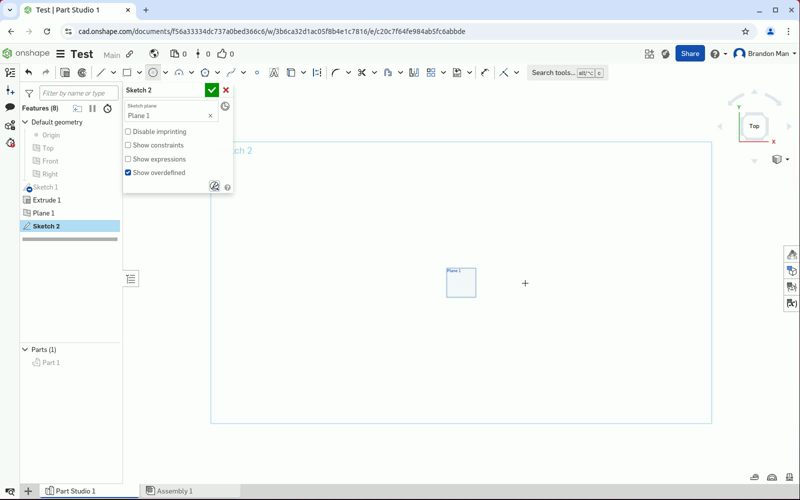
key_up(shift)
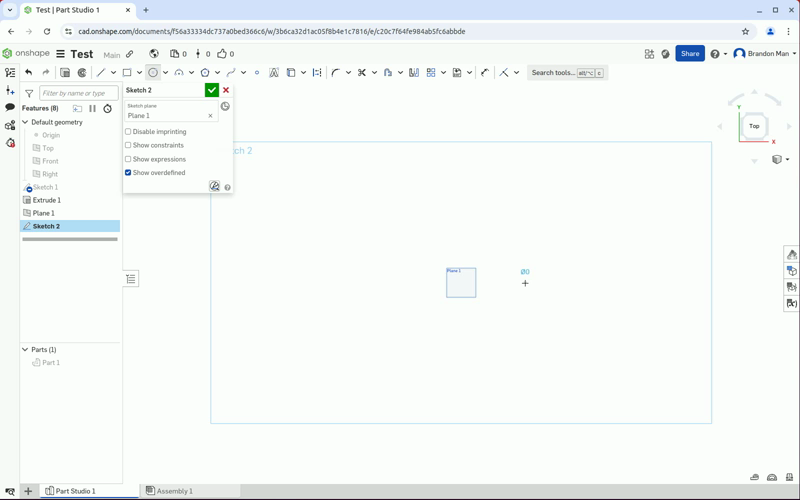
mouse_move(531, 282)
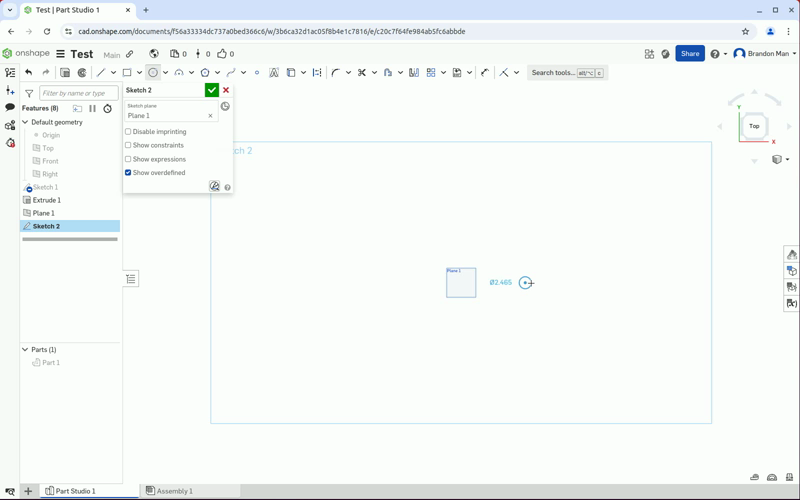
click(531, 282)
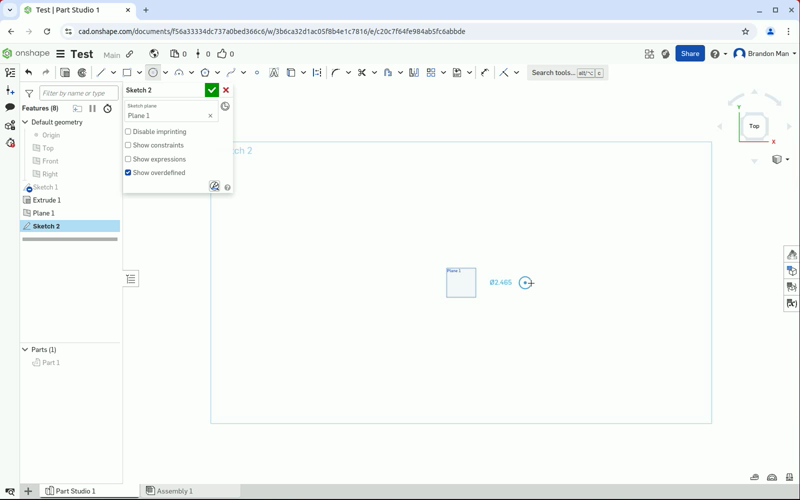
key(esc)
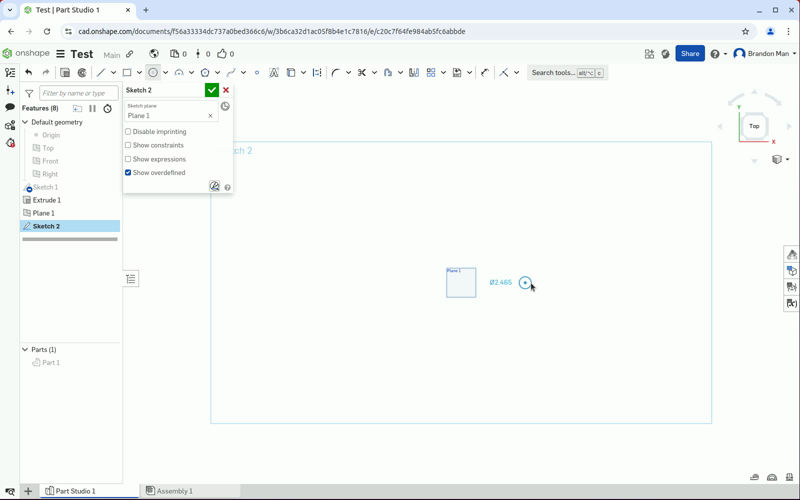
mouse_move(527, 278)
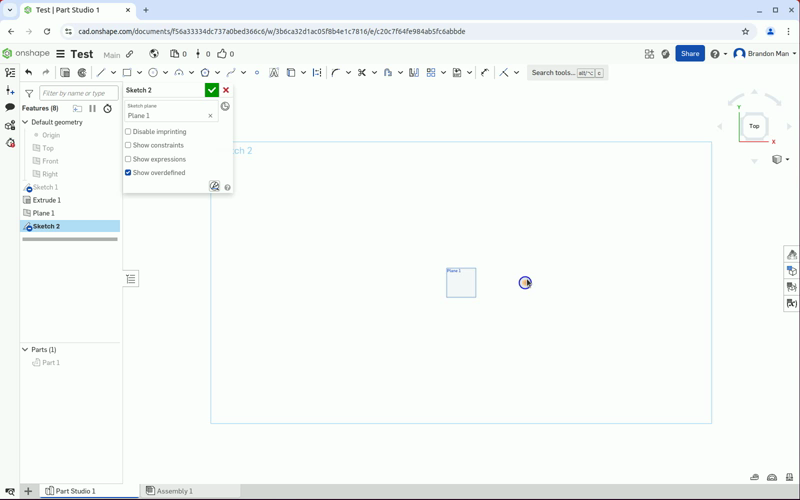
scroll(6)
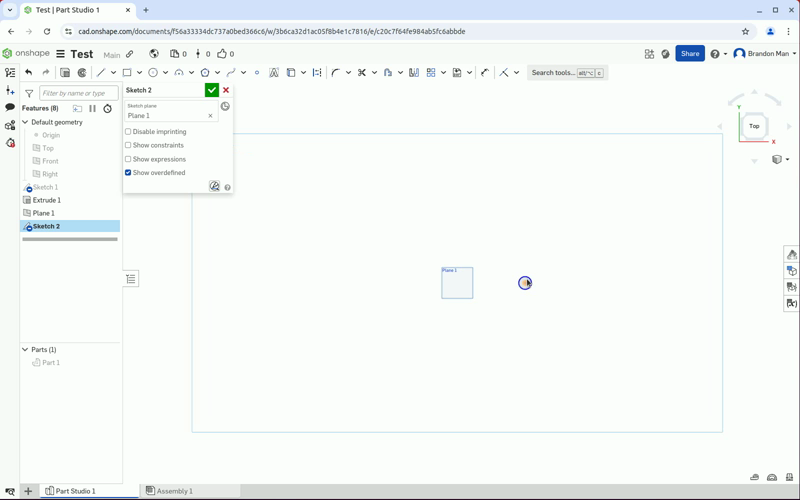
scroll(6)
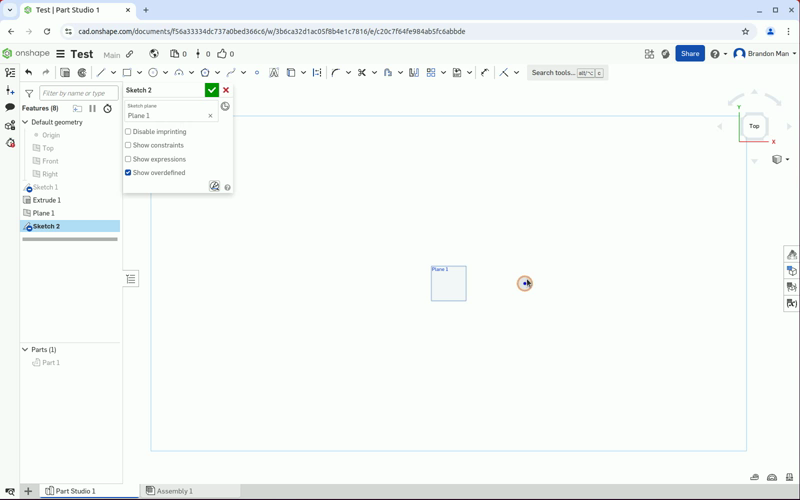
scroll(6)
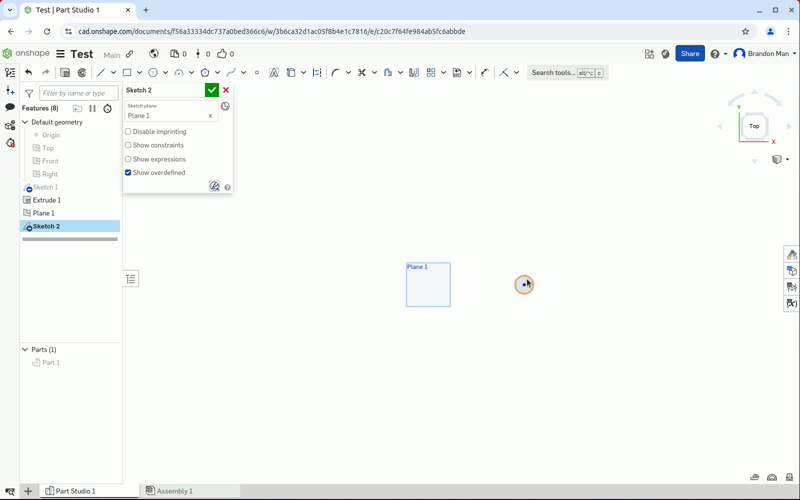
scroll(6)
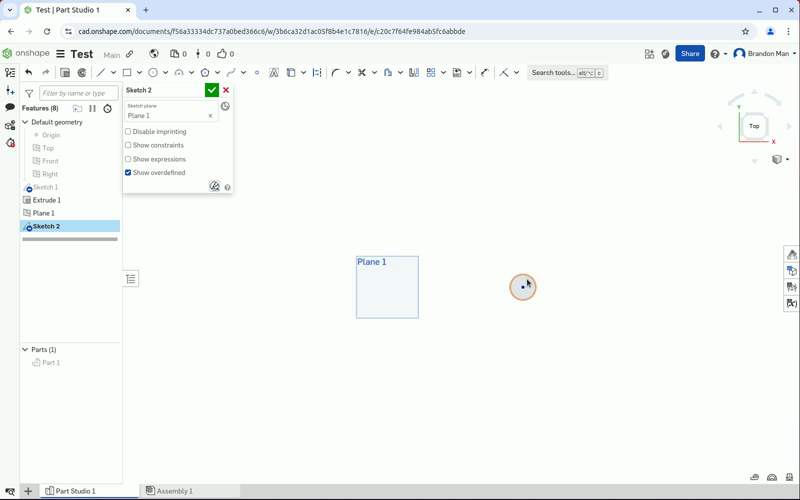
scroll(6)
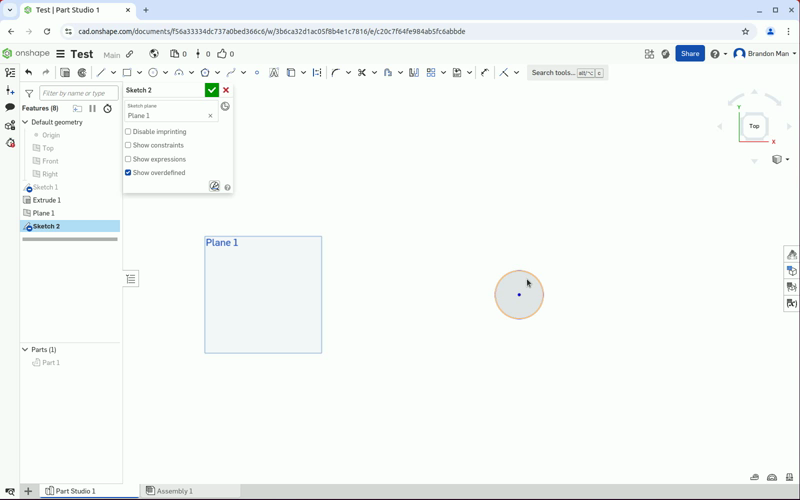
scroll(6)
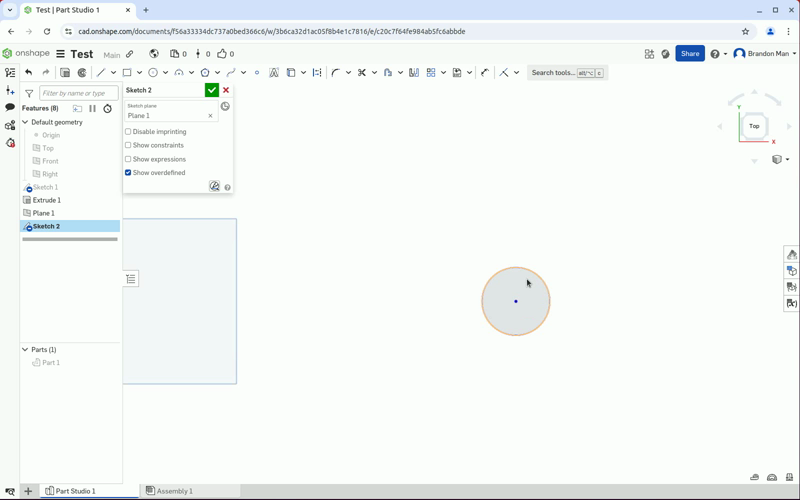
scroll(6)
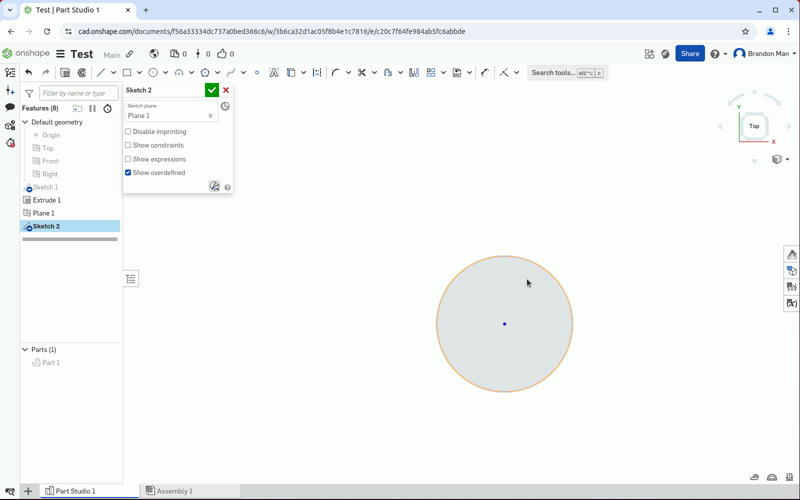
click(527, 278)
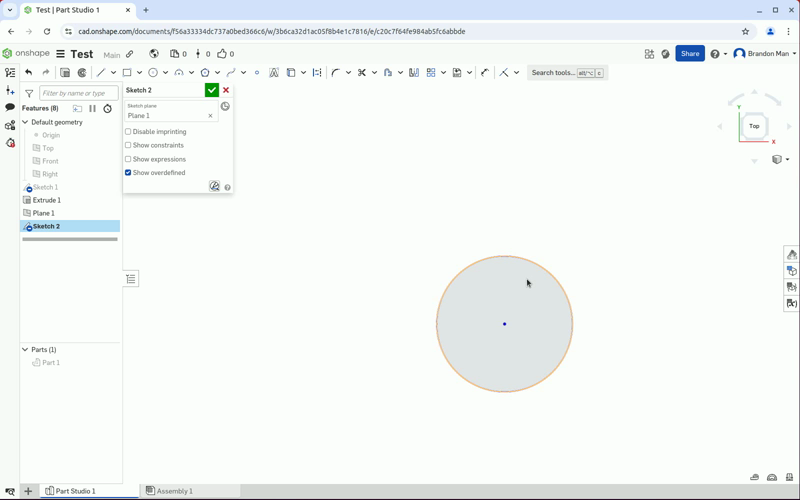
scroll(-6)
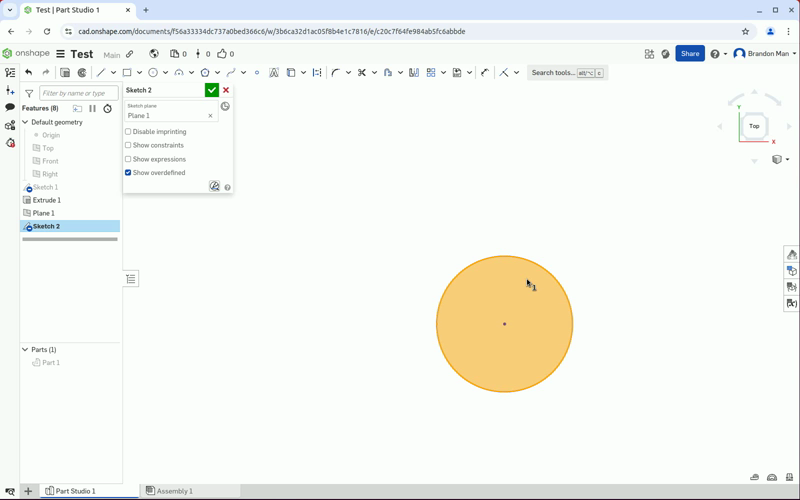
scroll(-6)
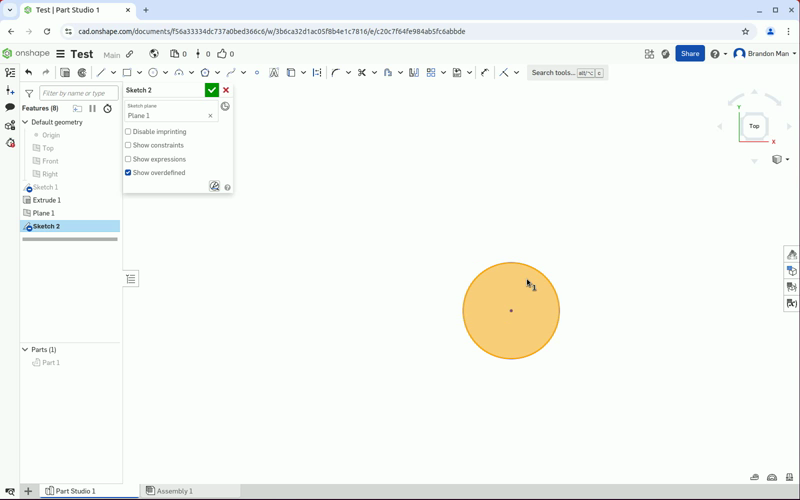
scroll(-6)
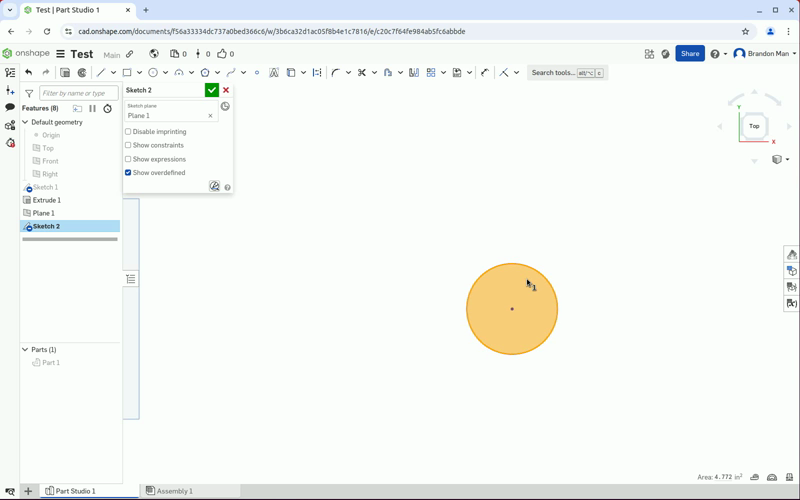
scroll(-6)
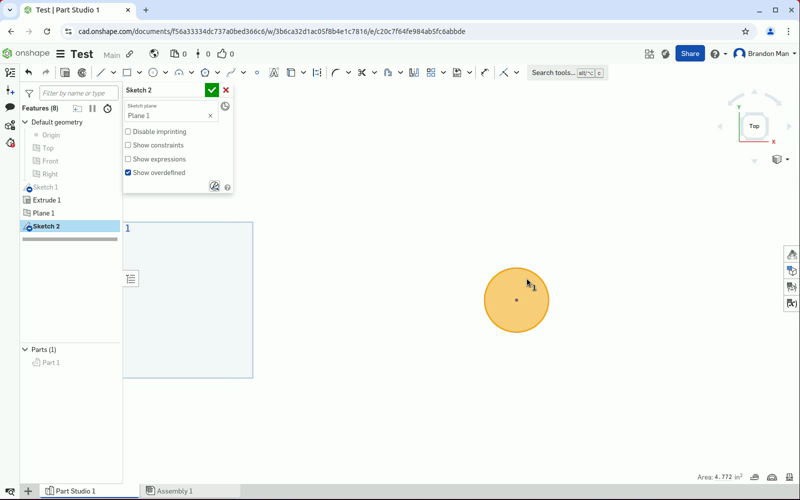
scroll(-6)
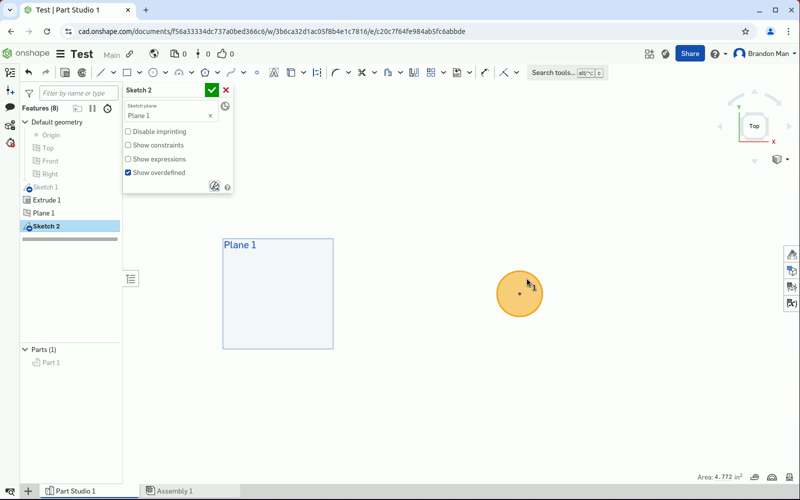
scroll(-6)
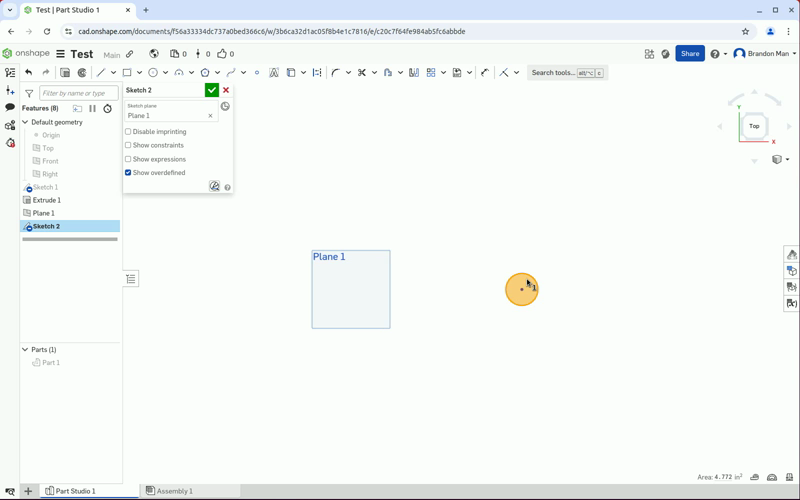
scroll(-6)
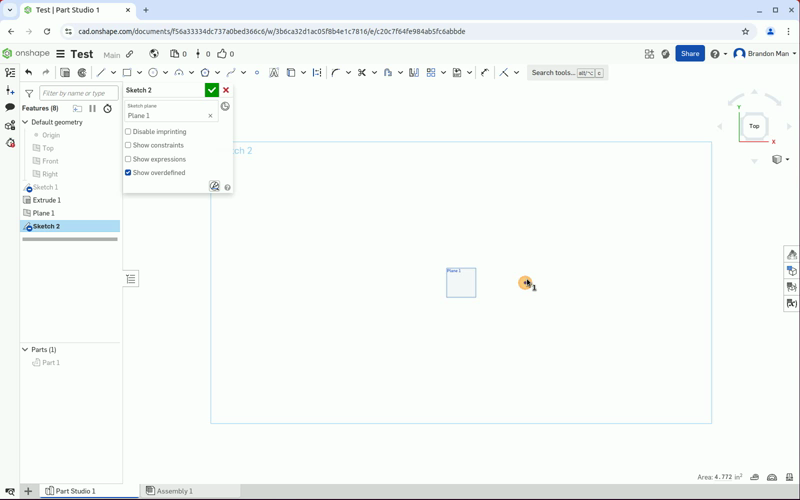
mouse_move(73, 352)
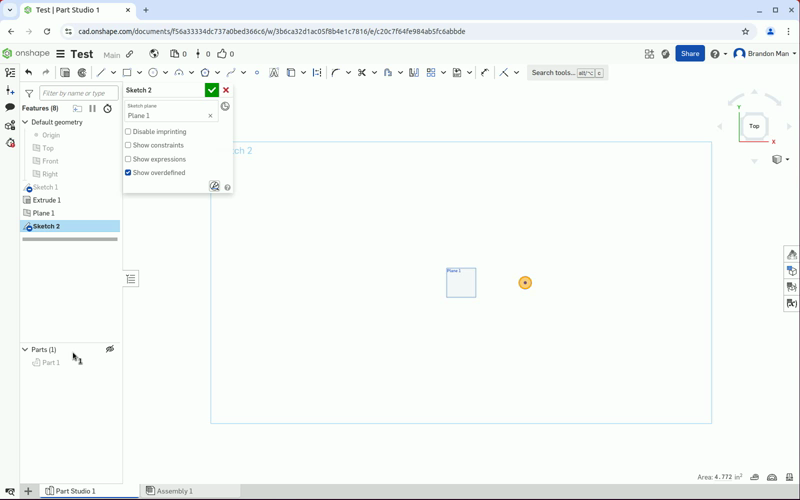
key(shift+y)
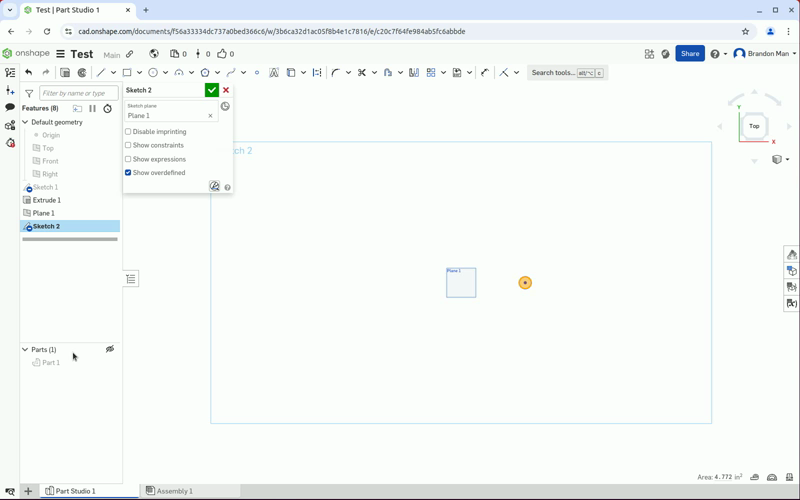
key(shift+e)
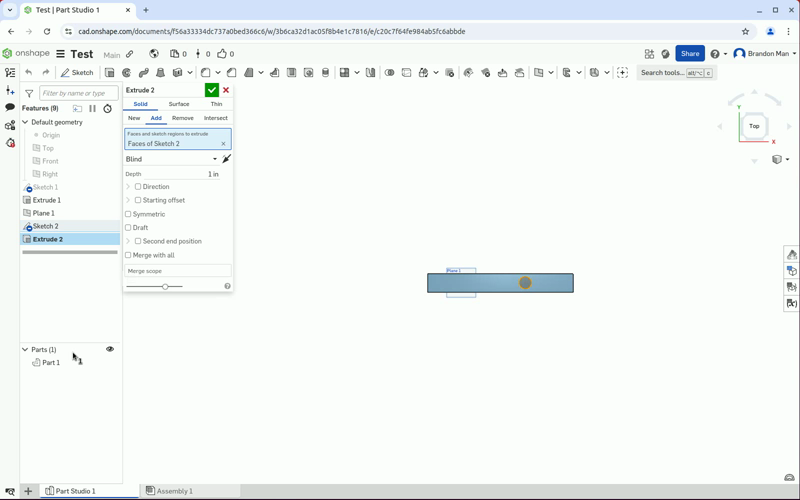
mouse_move(143, 106)
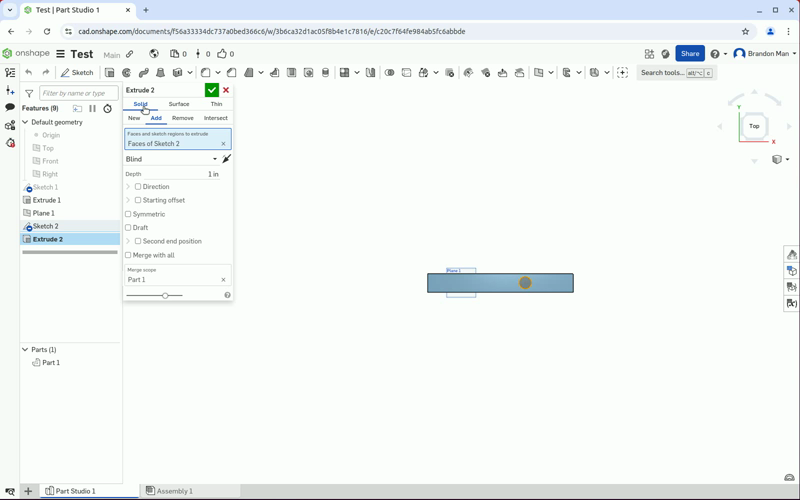
click(143, 106)
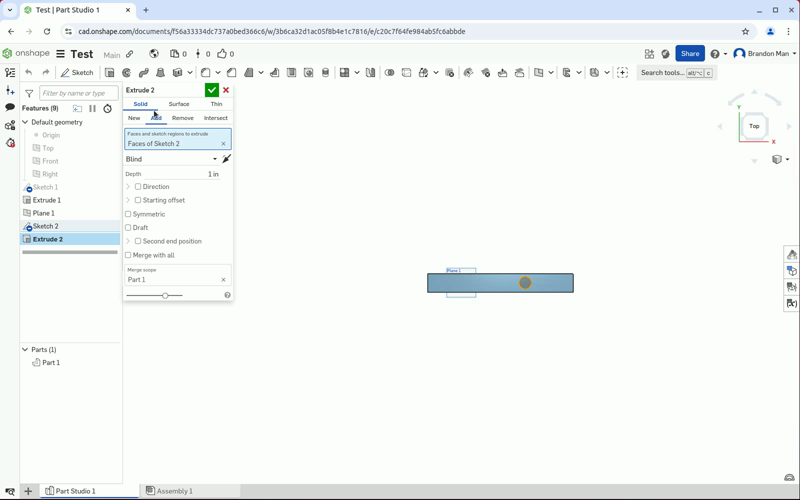
mouse_move(186, 120)
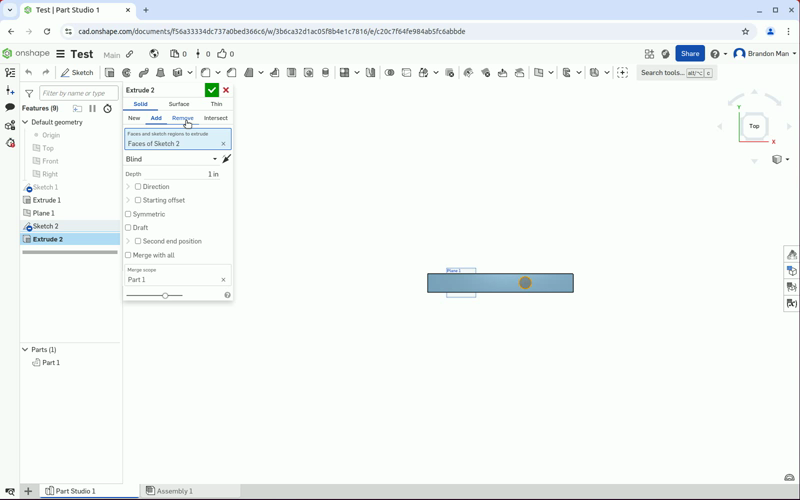
click(186, 120)
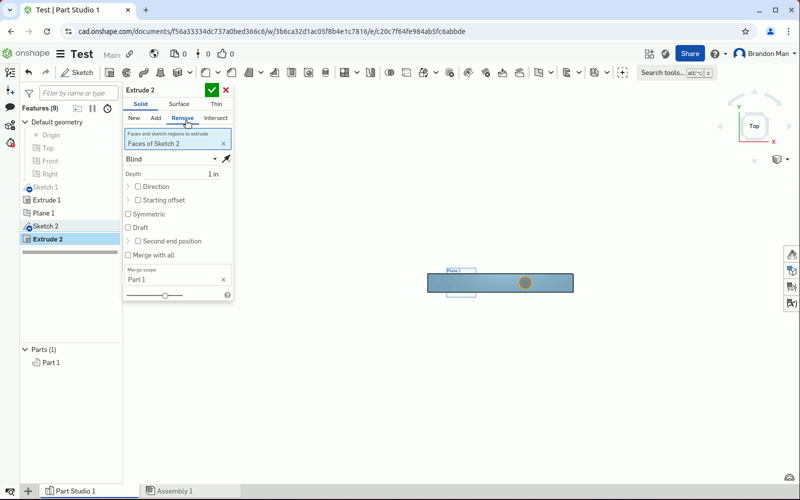
key(tab, 4)
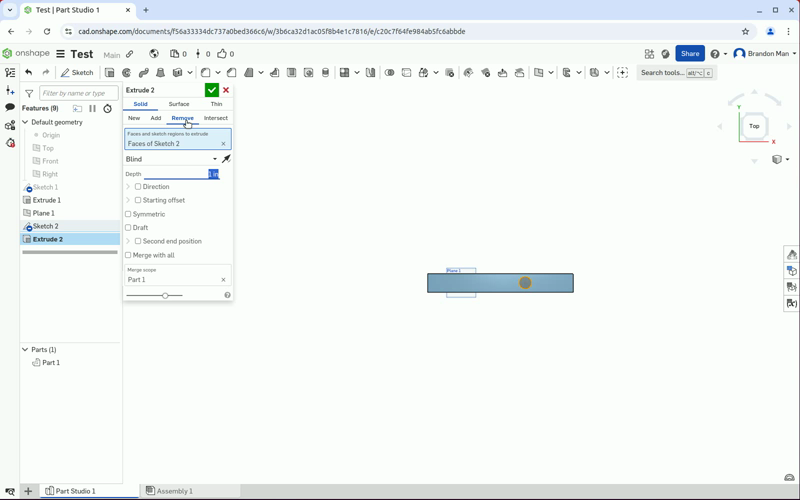
text(1.204)
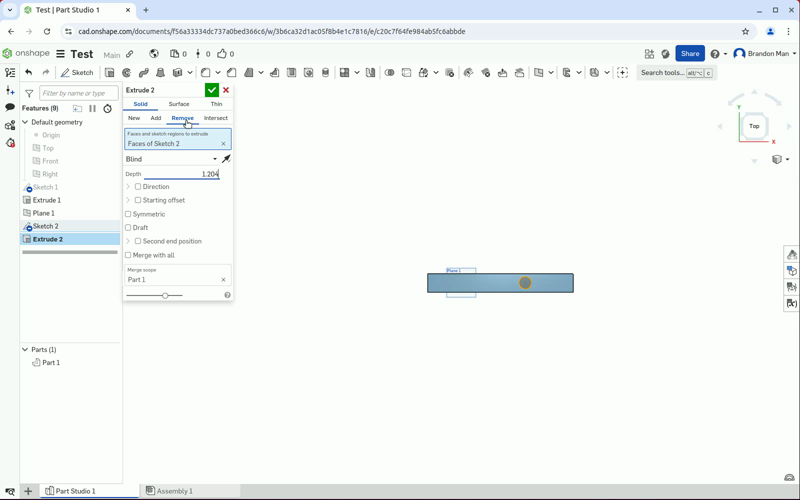
key(tab, 6)
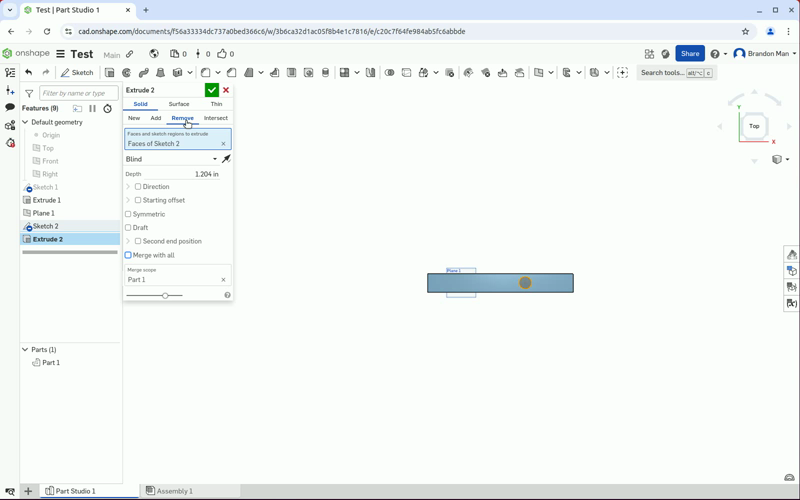
key(space)
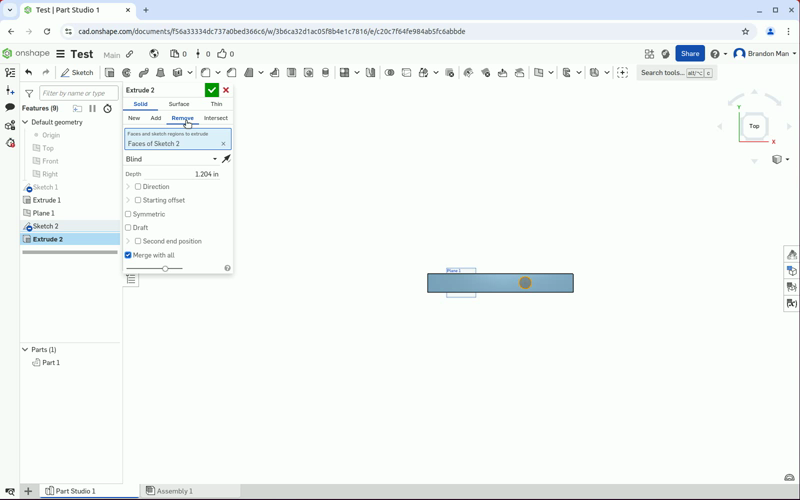
key(enter)
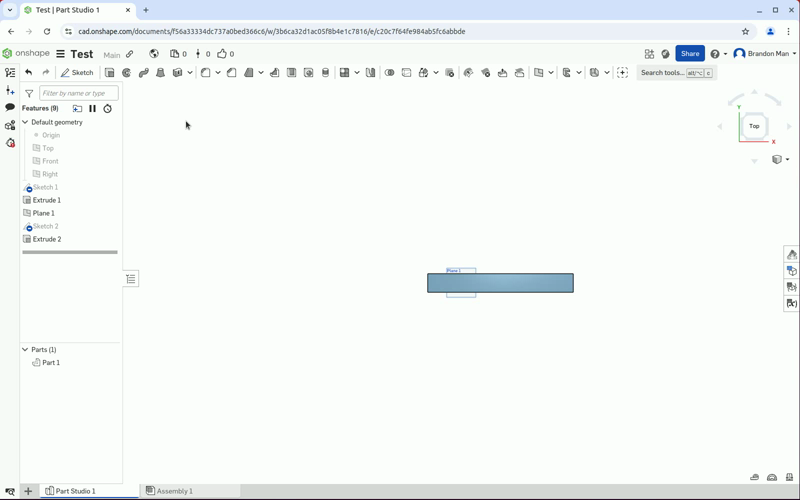
key(shift+h)
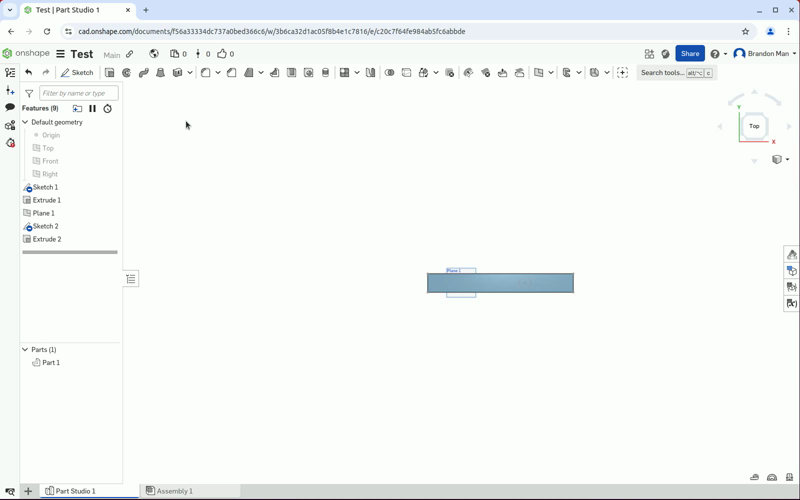
key(shift+h)
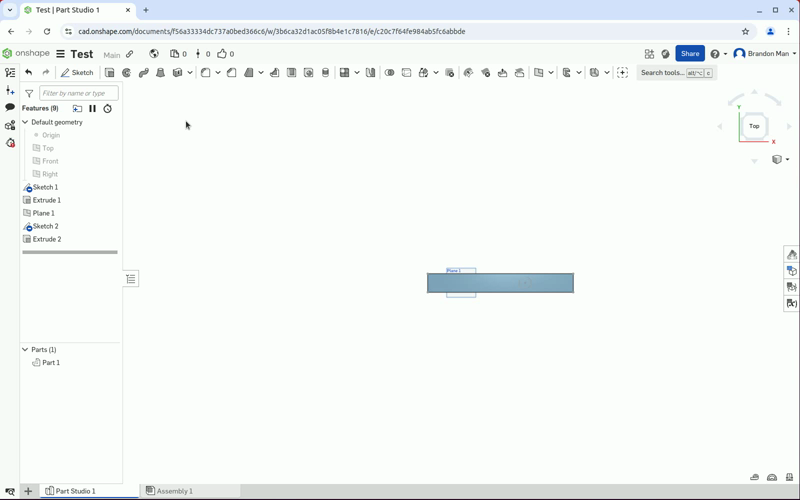
key(shift+7)
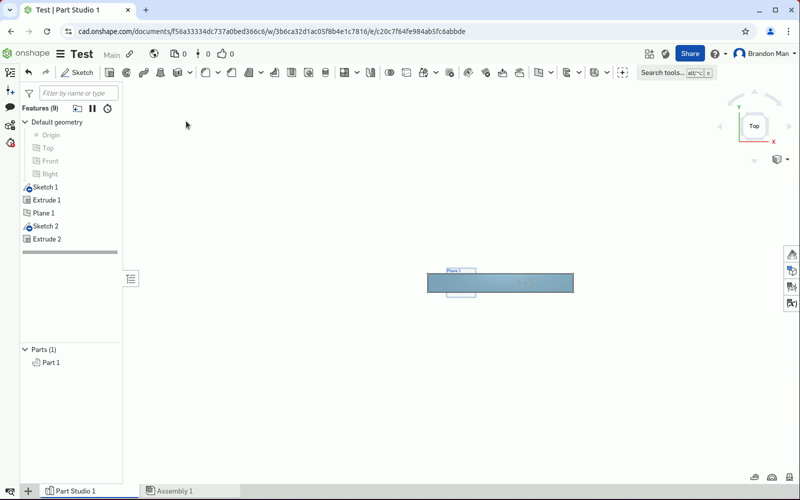
key(up, 3)
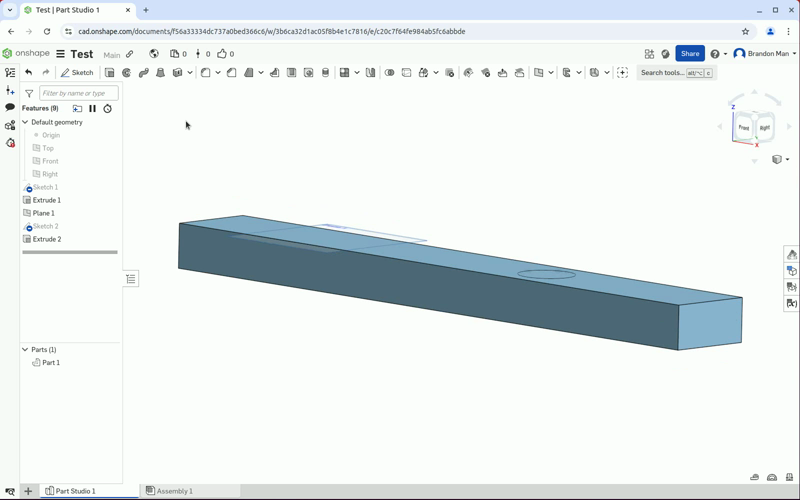
key(left, 3)
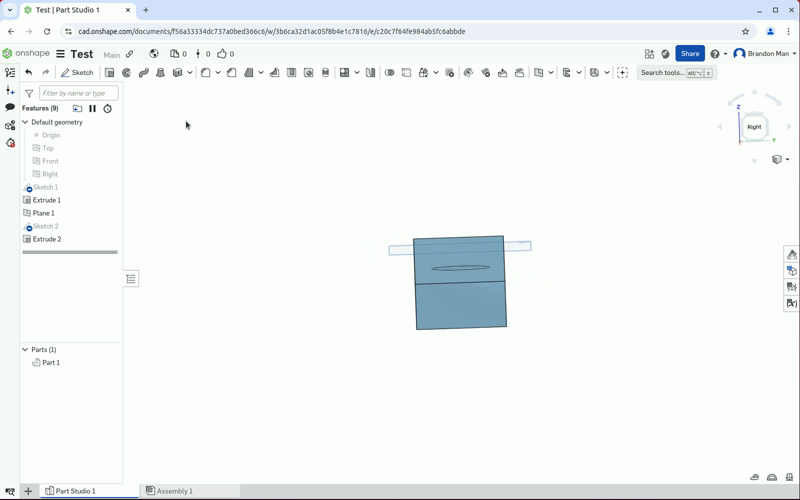
key(right, 3)
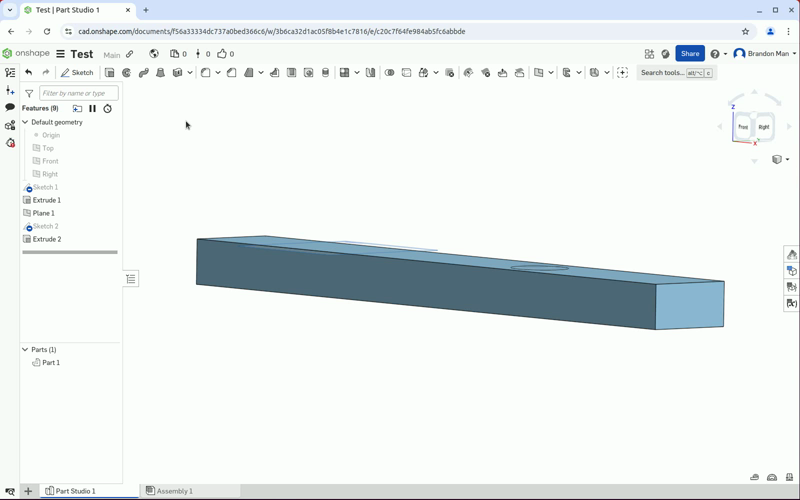
key(down, 3)
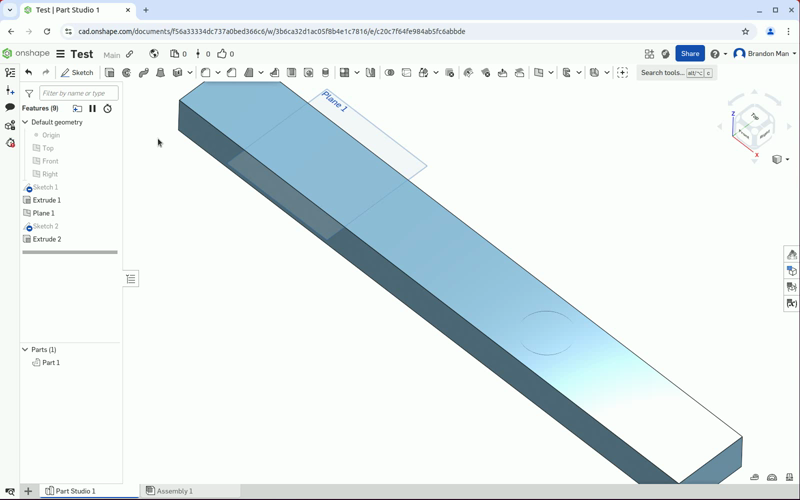
mouse_move(73, 189)
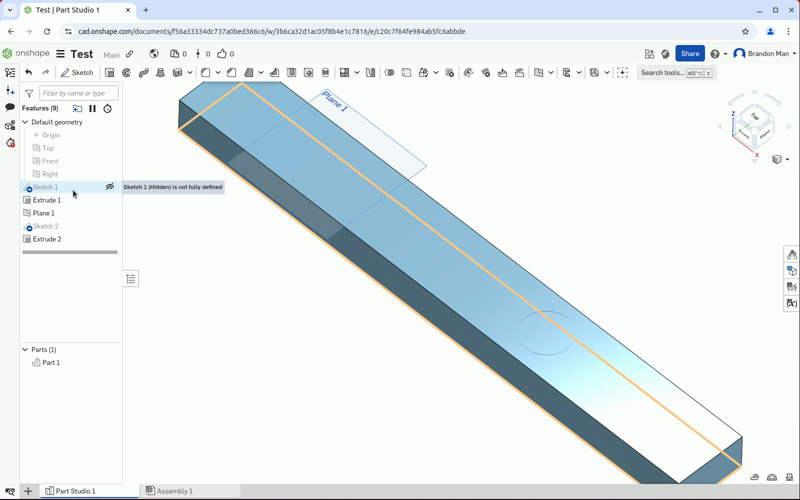
click(73, 189)